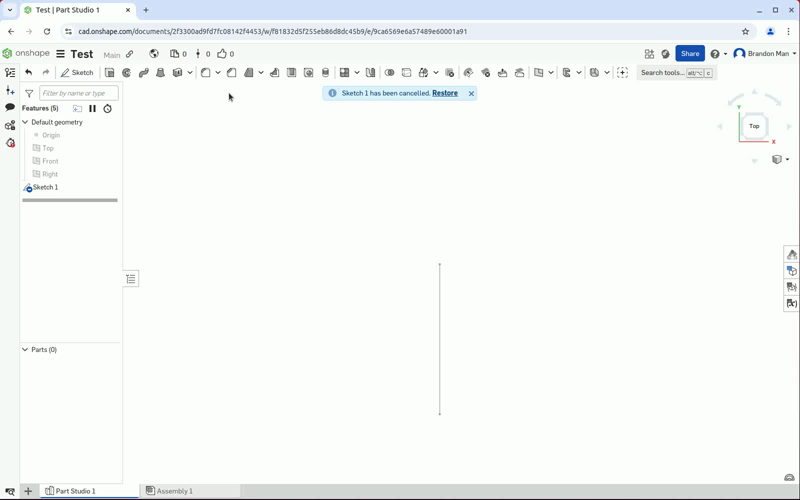
key(shift+h)
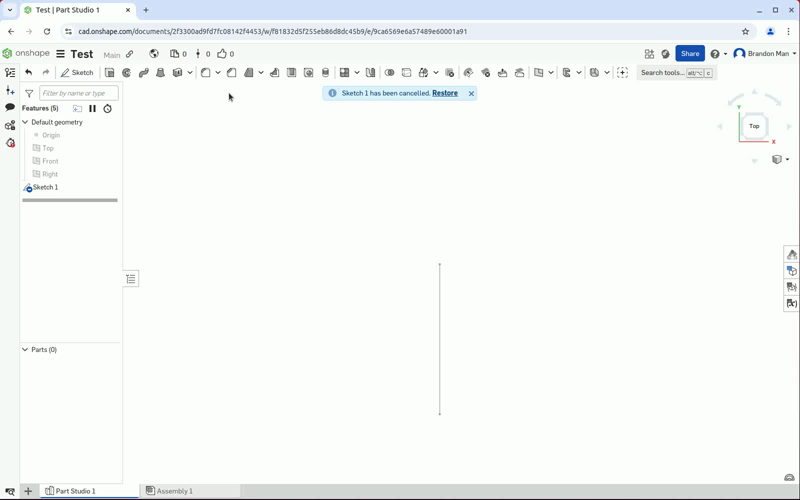
key(shift+s)
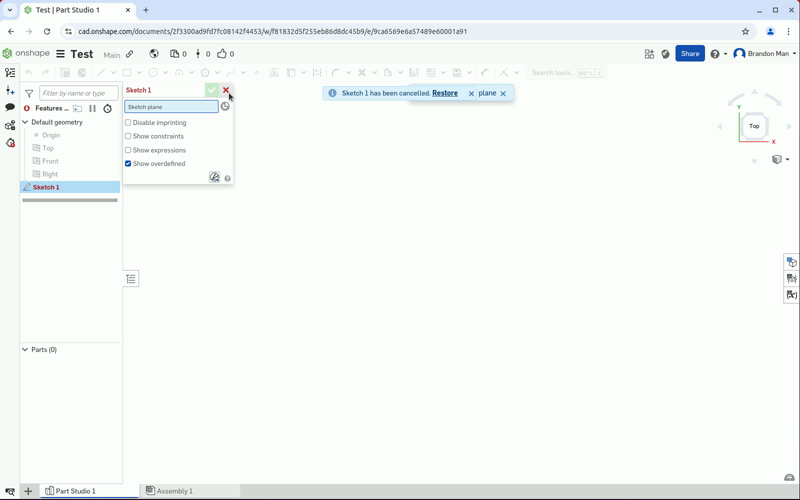
mouse_move(73, 150)
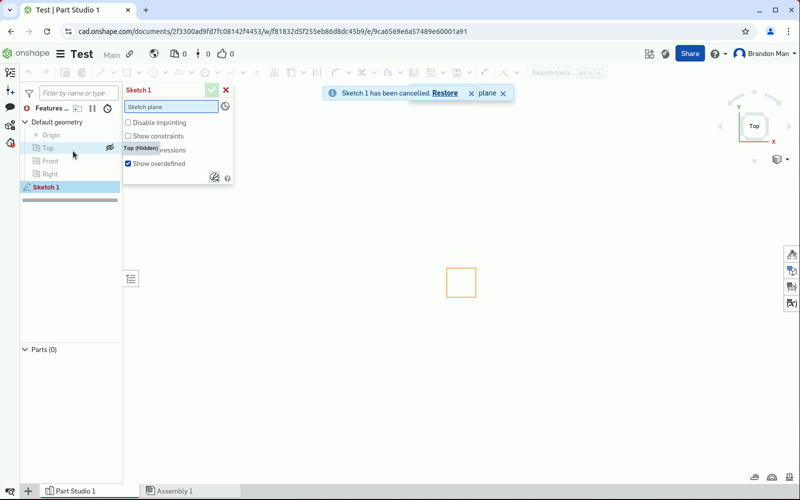
click(73, 150)
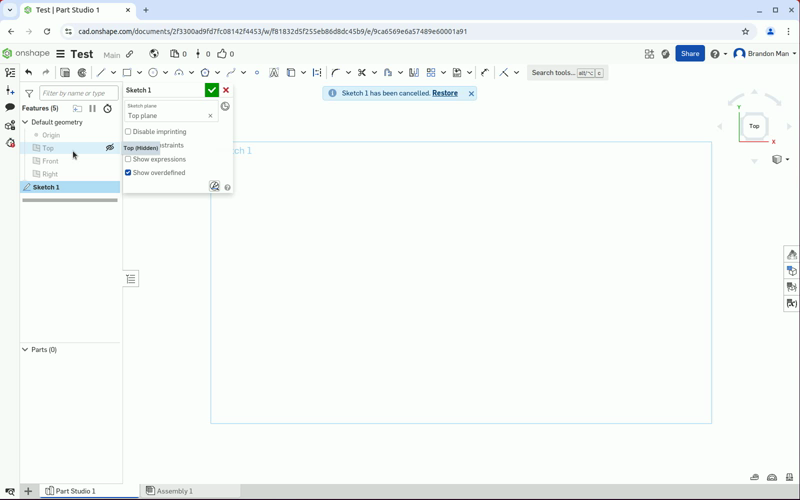
mouse_move(73, 352)
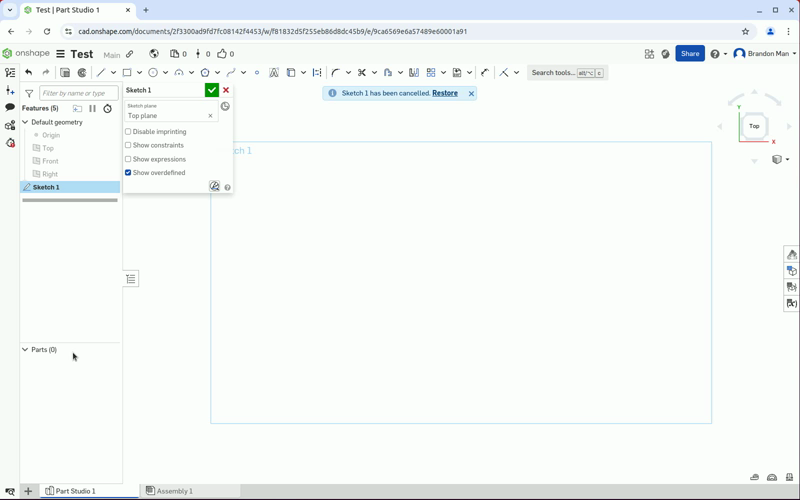
key(y)
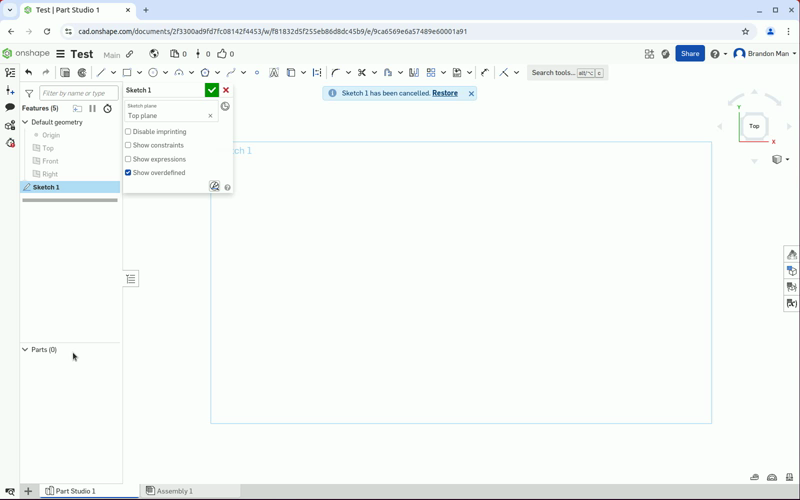
key(l)
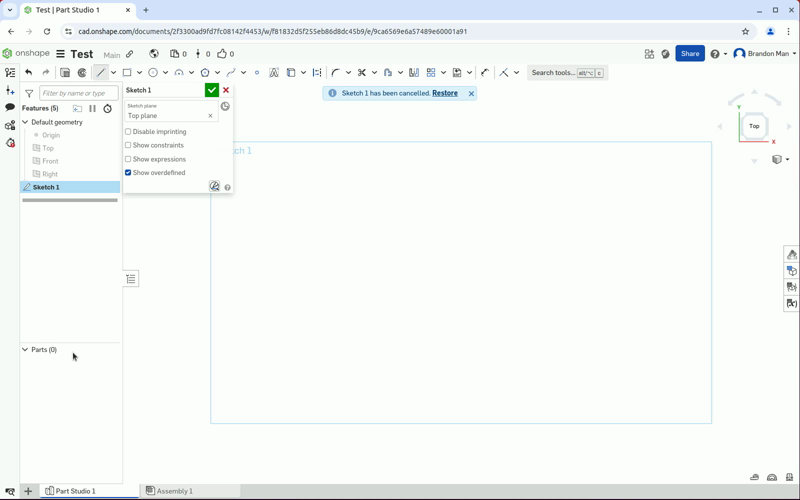
key_down(shift)
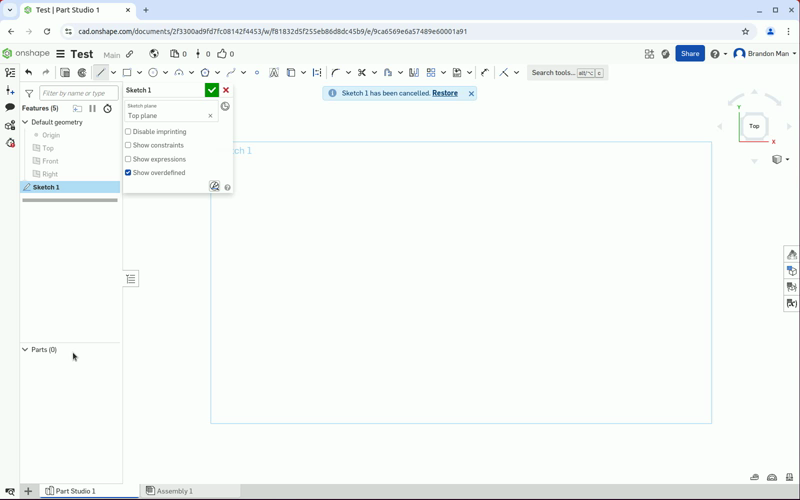
mouse_move(348, 293)
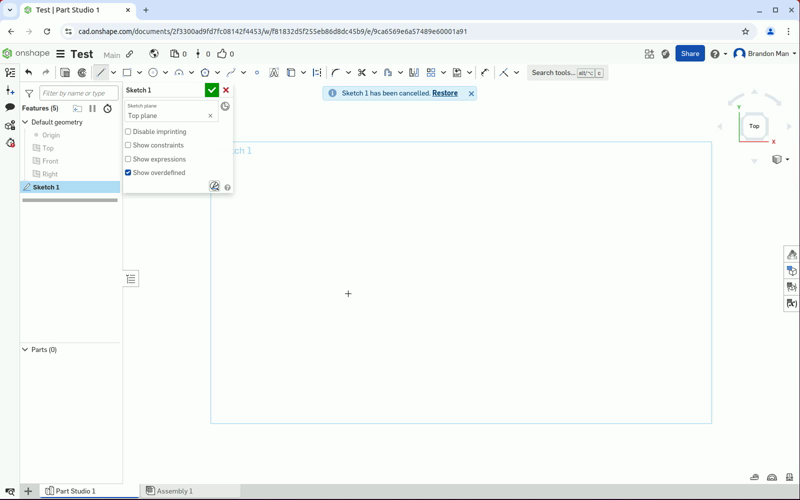
click(348, 293)
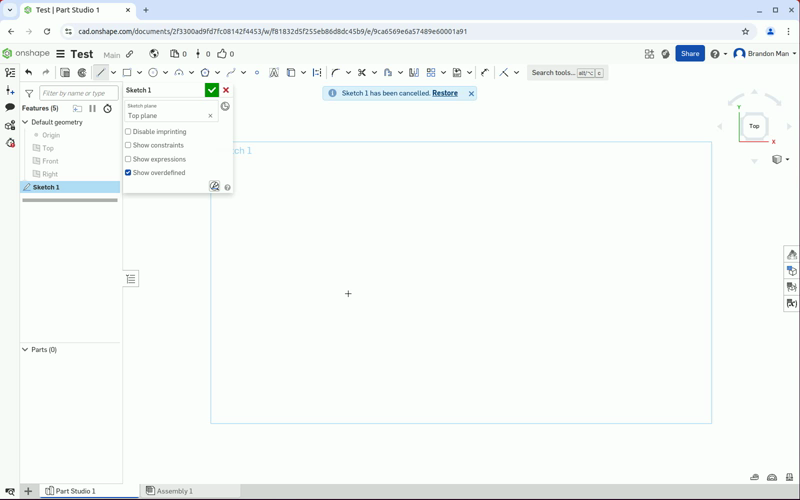
key_up(shift)
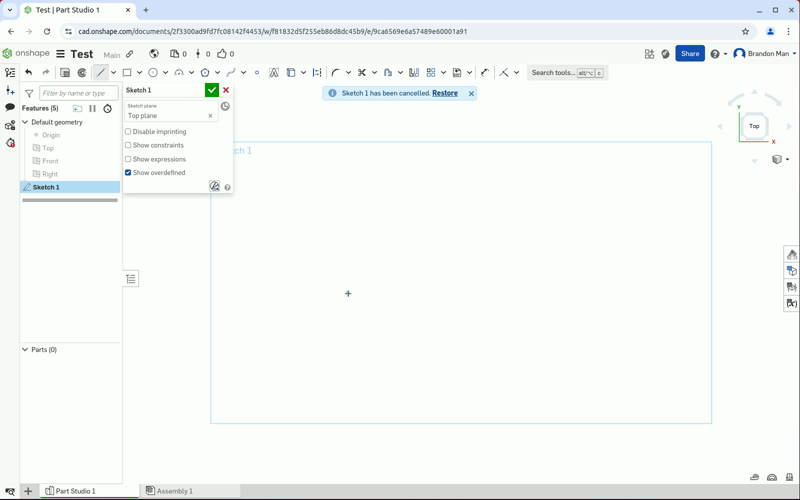
key_down(shift)
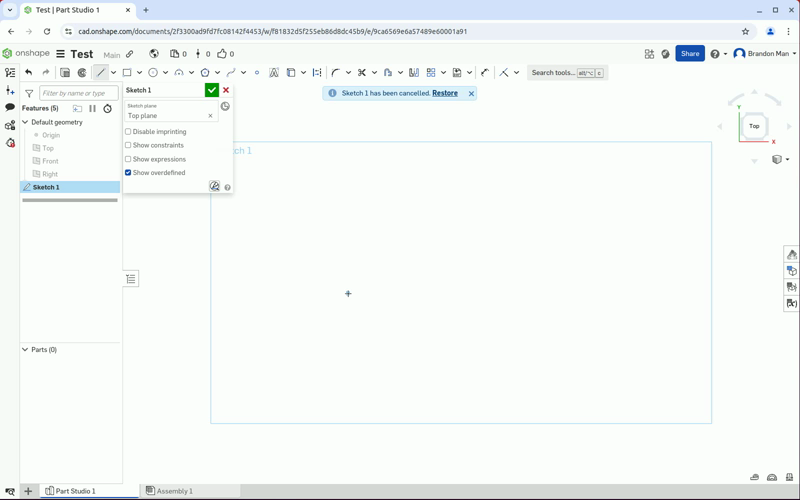
mouse_move(433, 293)
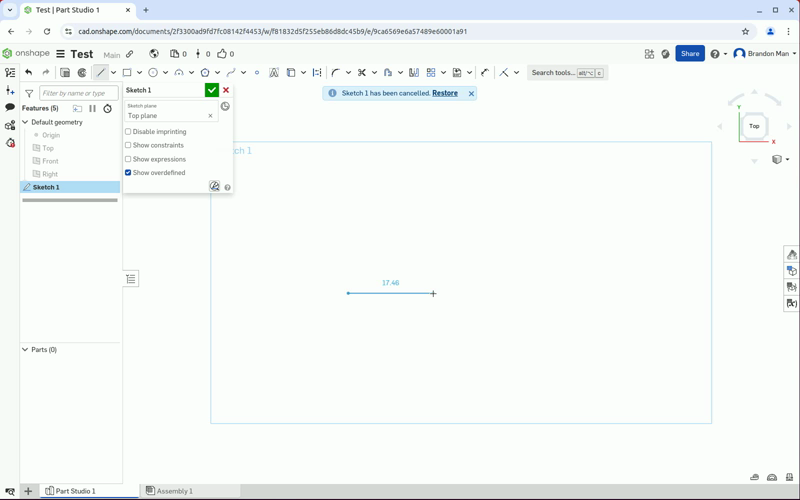
click(433, 293)
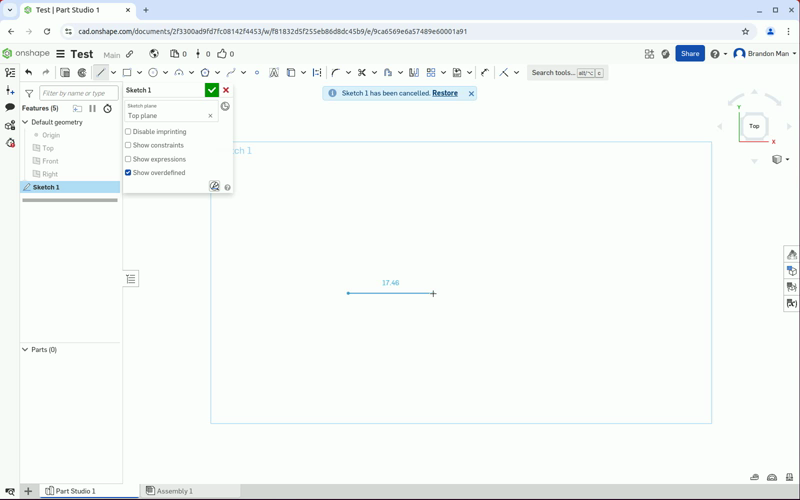
key_up(shift)
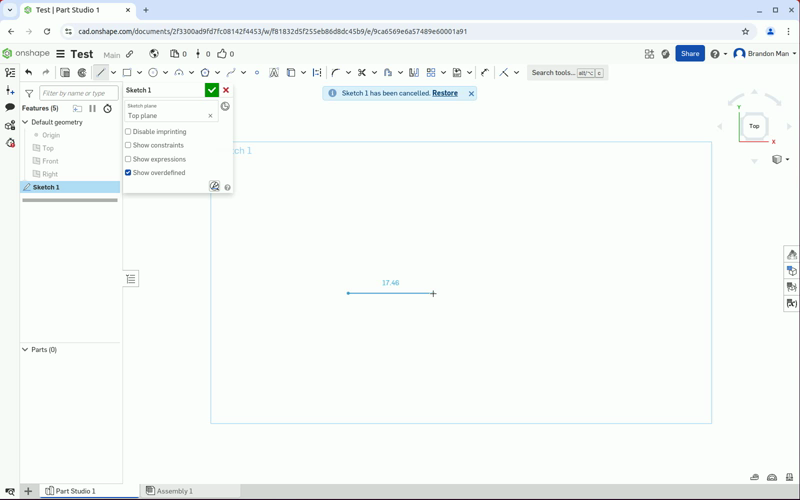
key_down(shift)
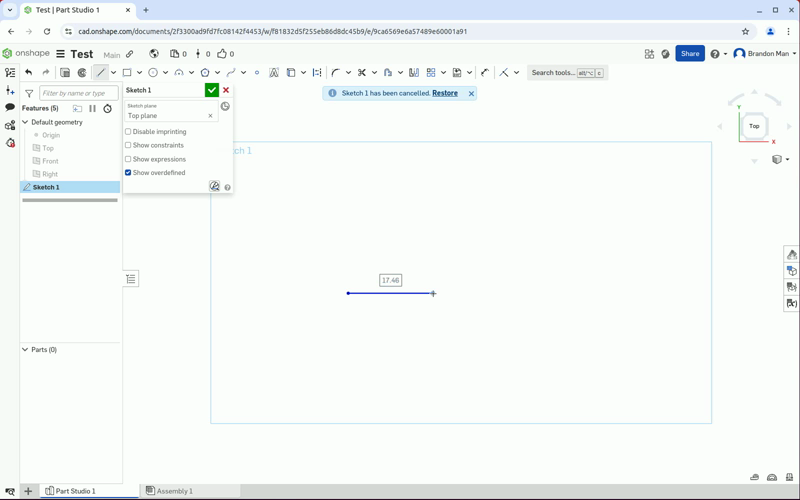
mouse_move(463, 293)
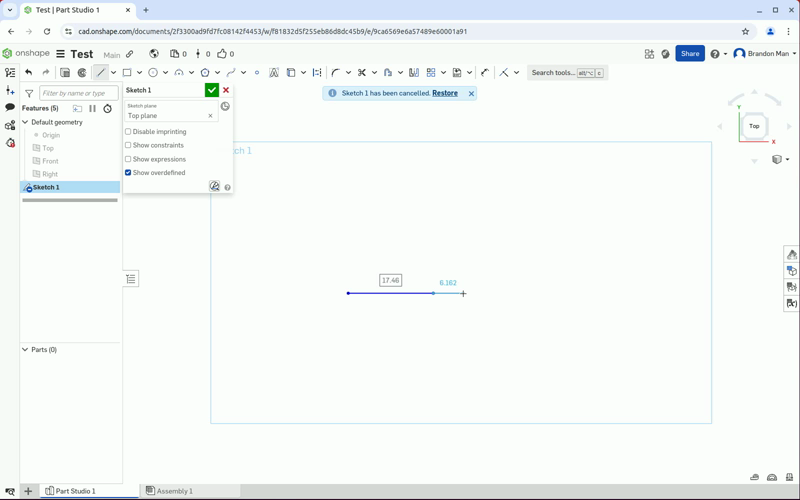
mouse_move(461, 293)
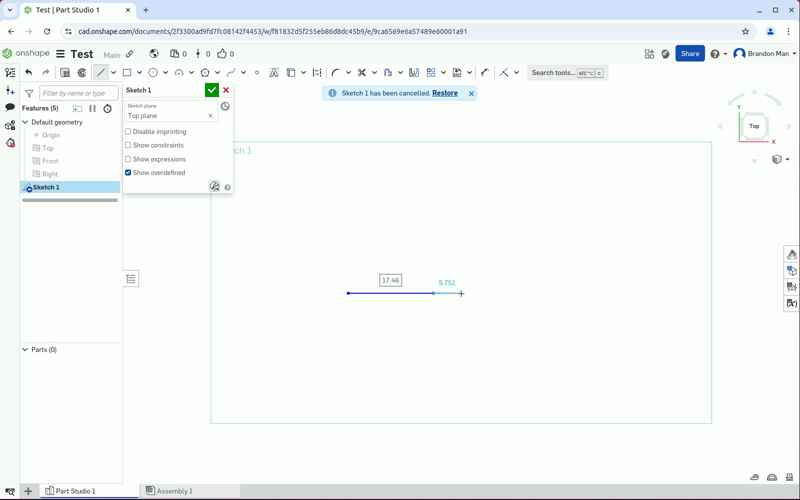
click(461, 293)
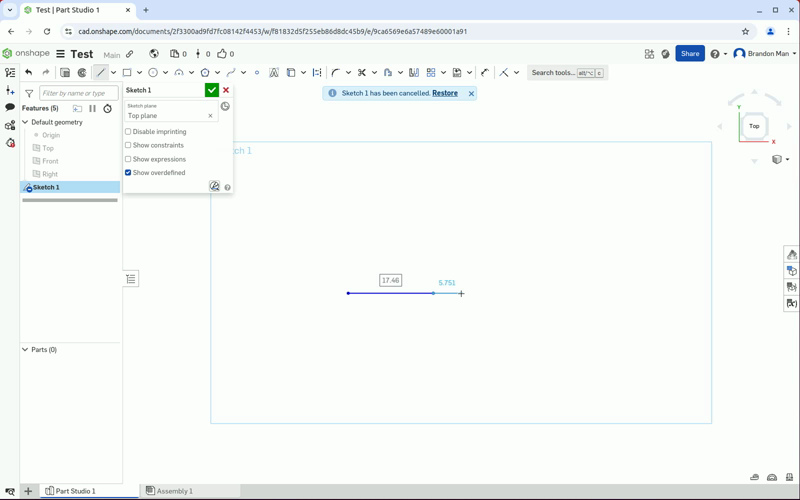
key_up(shift)
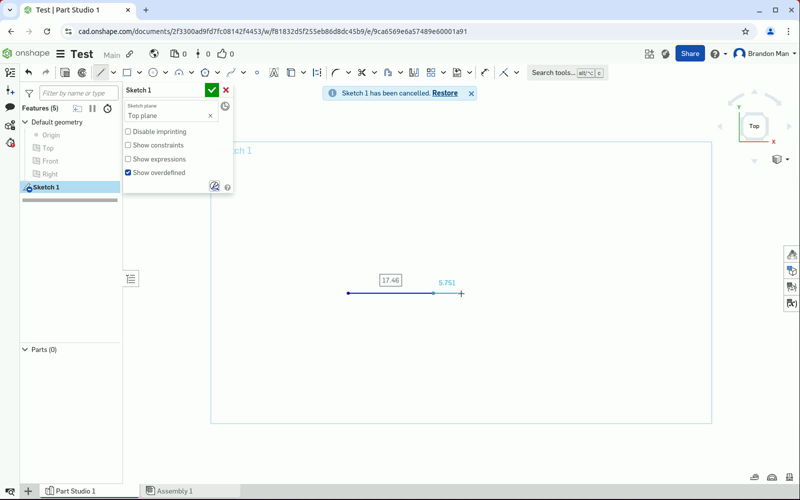
key_down(shift)
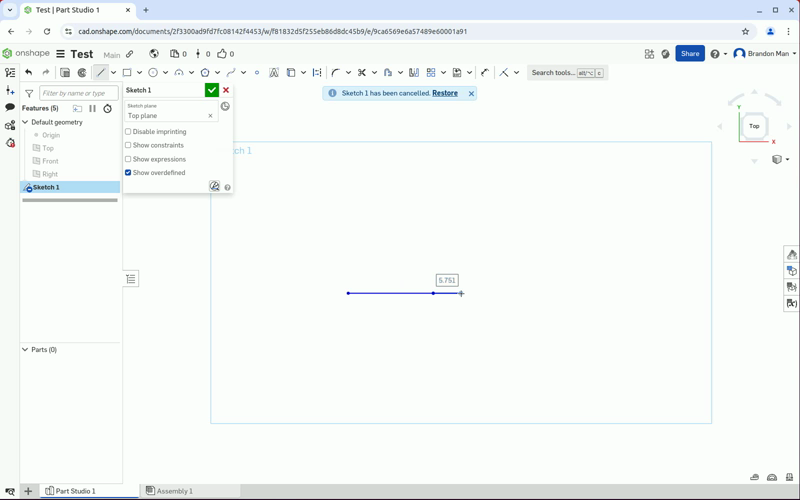
mouse_move(491, 293)
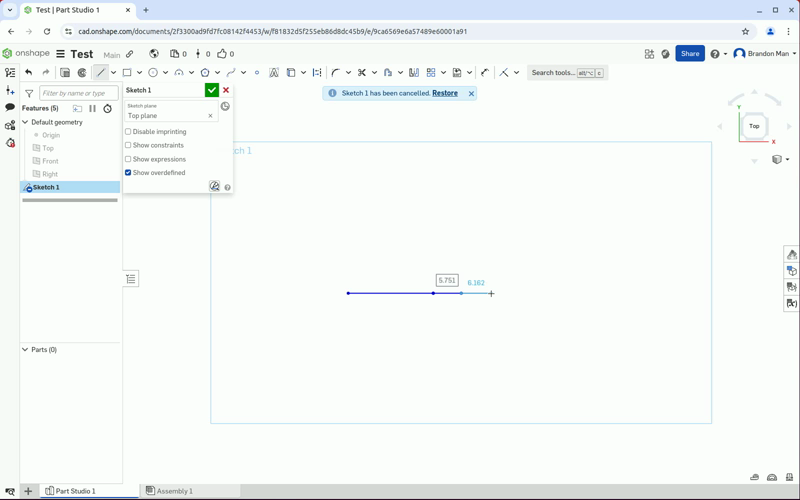
mouse_move(487, 293)
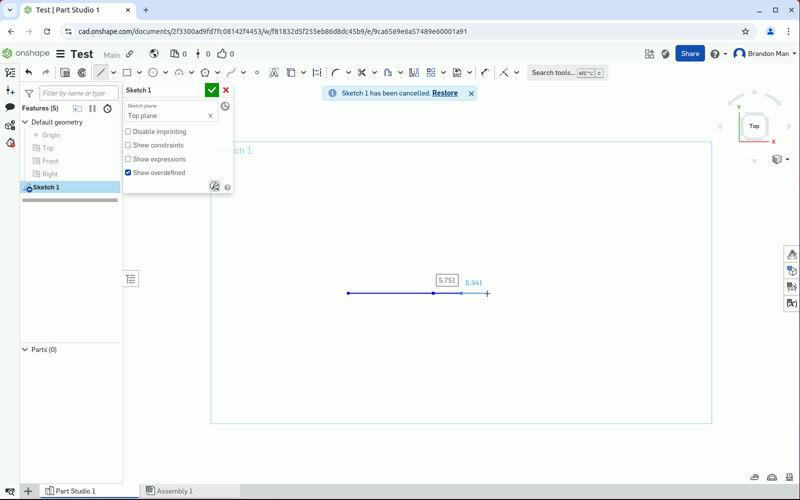
click(487, 293)
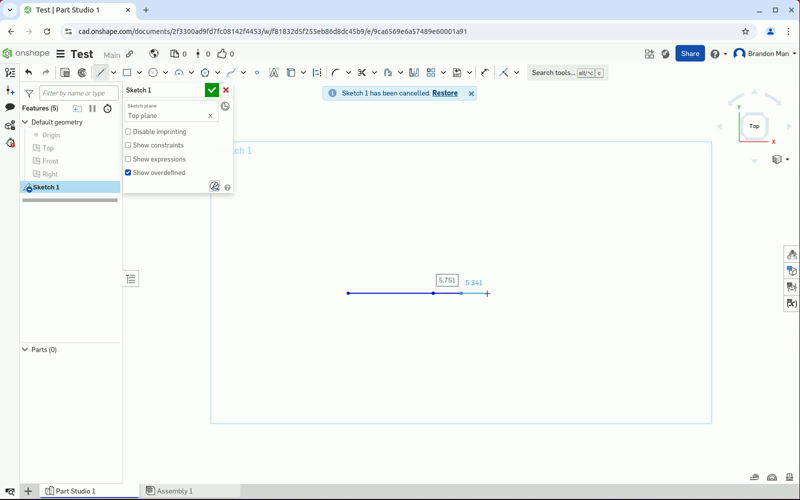
key_up(shift)
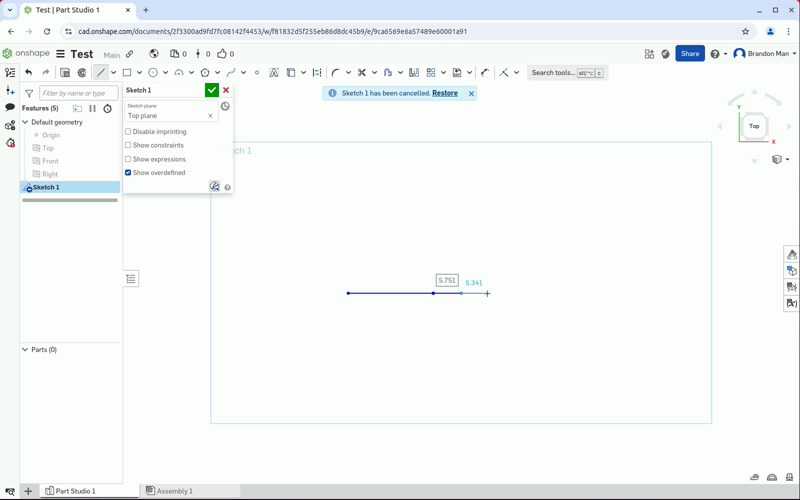
key_down(shift)
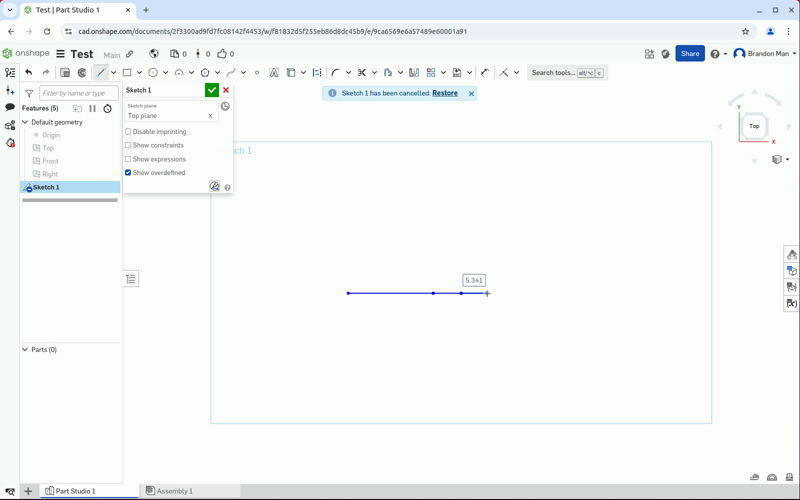
mouse_move(572, 293)
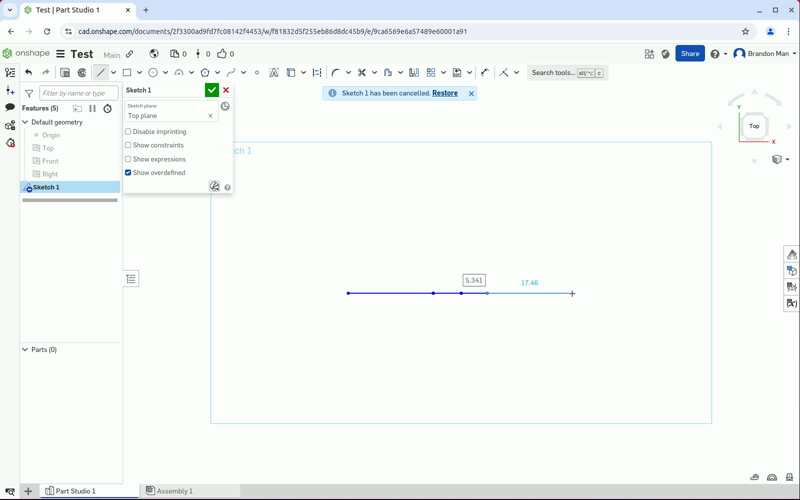
click(572, 293)
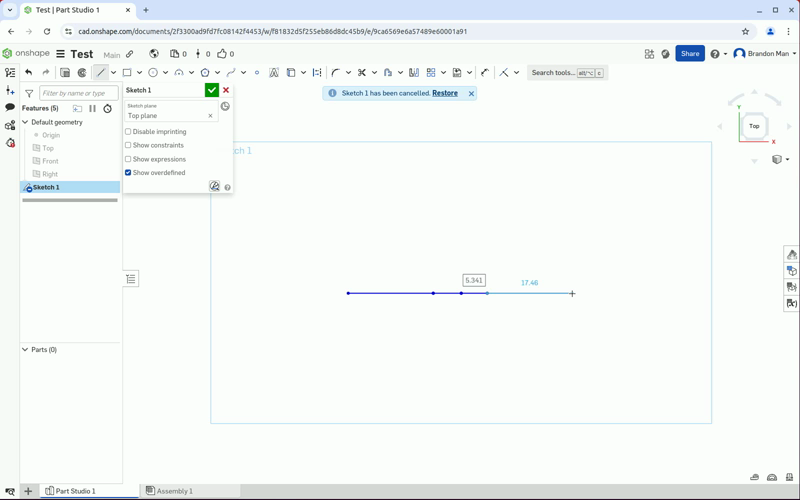
key_up(shift)
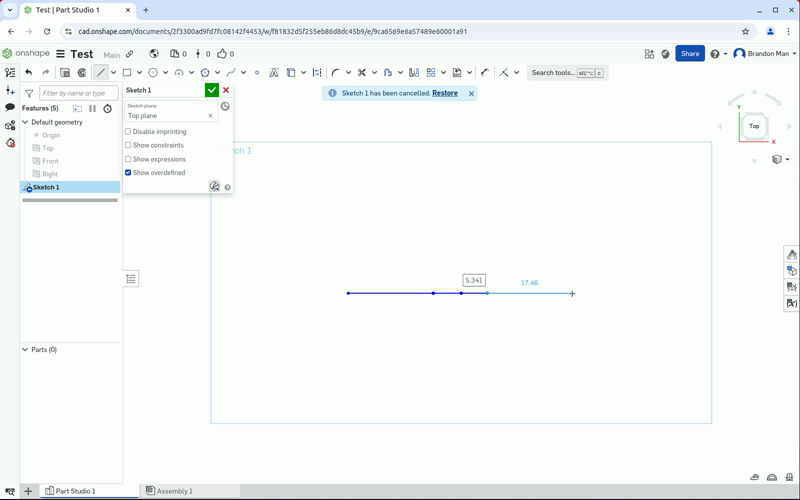
key_down(shift)
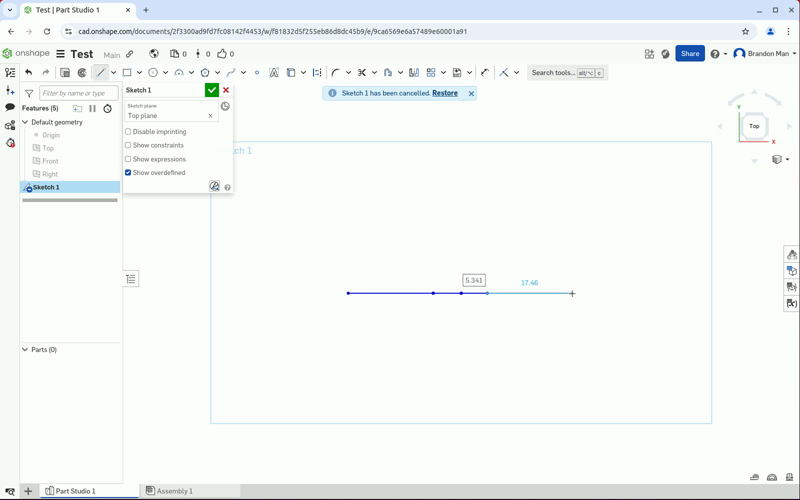
mouse_move(589, 293)
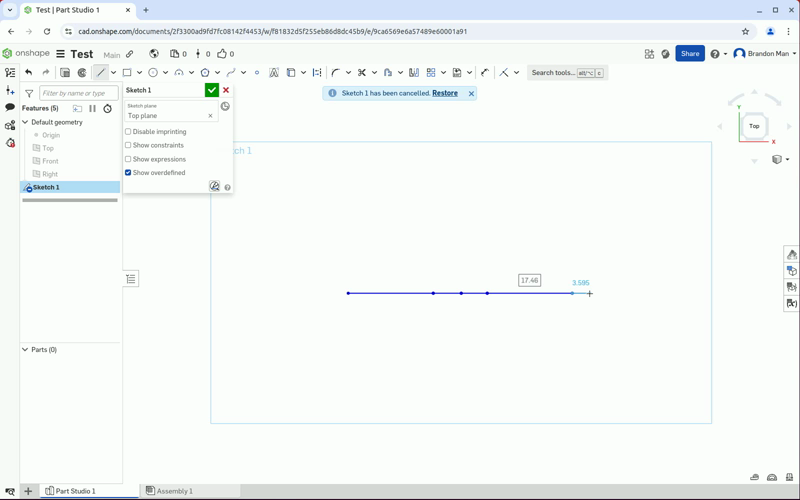
mouse_move(572, 272)
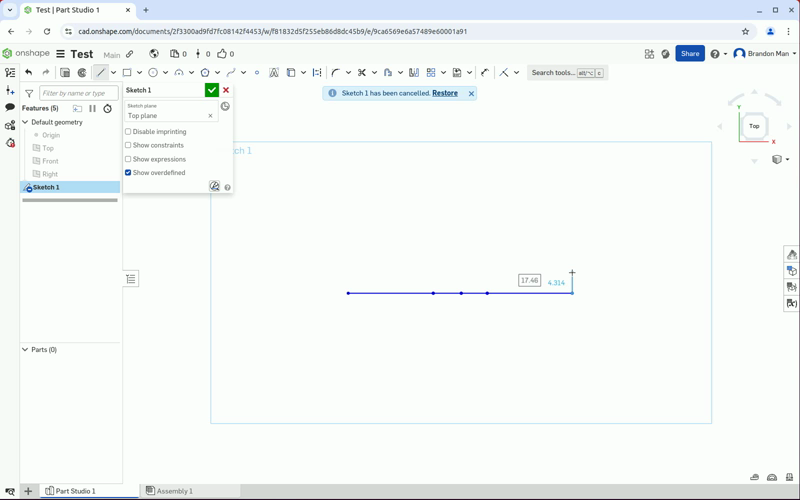
click(572, 272)
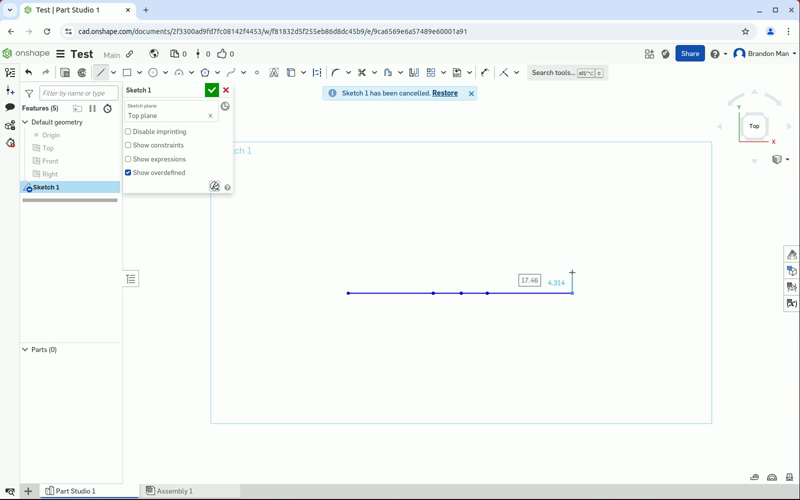
key_up(shift)
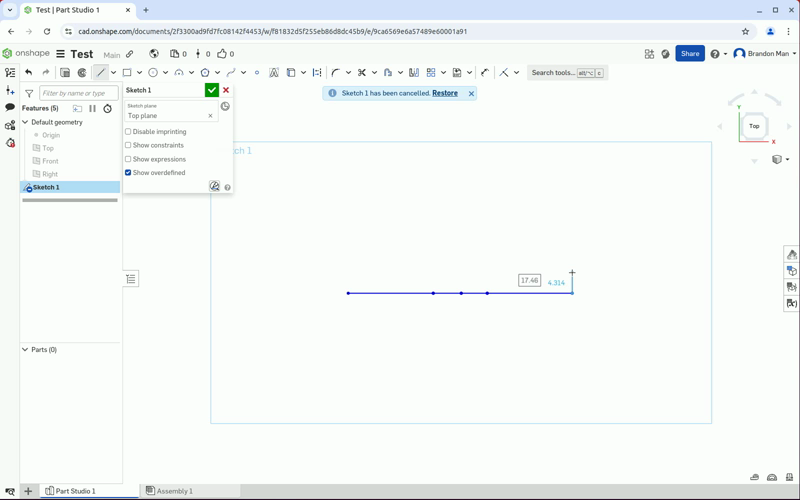
key_down(shift)
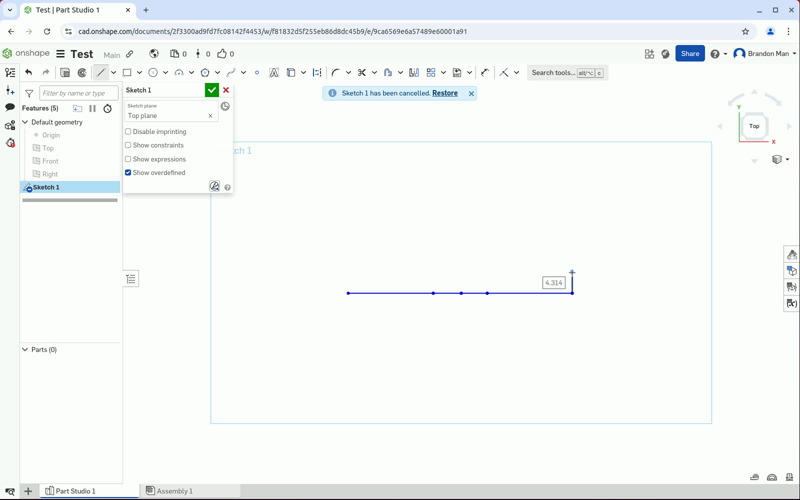
mouse_move(348, 272)
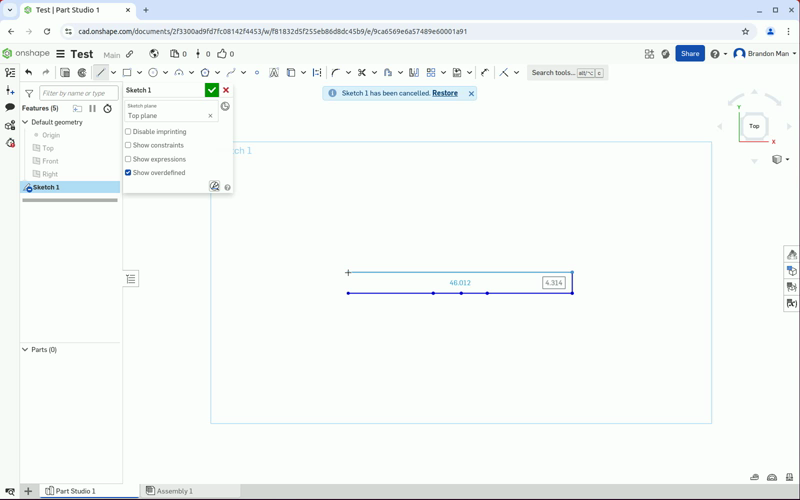
click(348, 272)
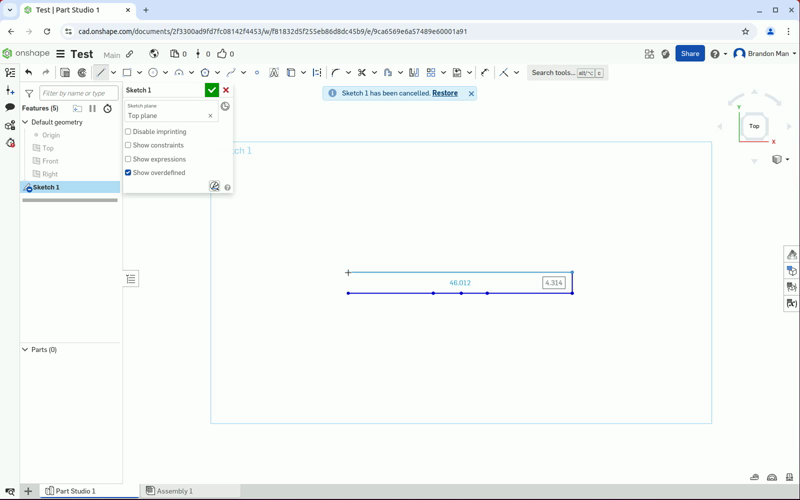
key_up(shift)
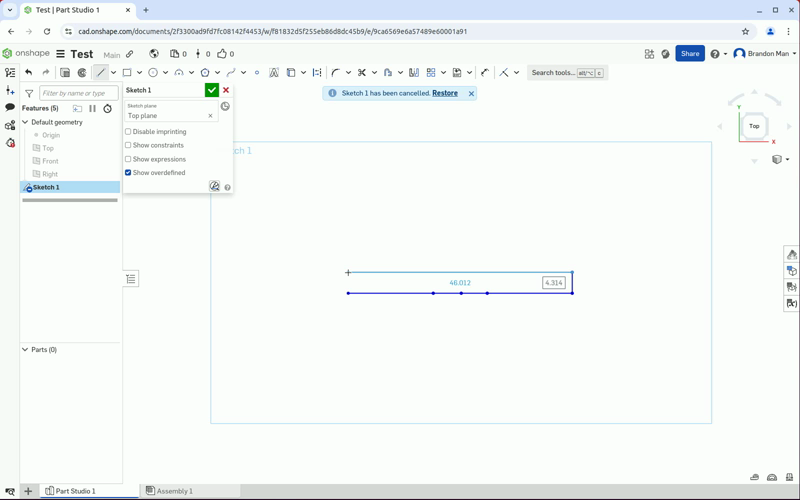
mouse_move(378, 272)
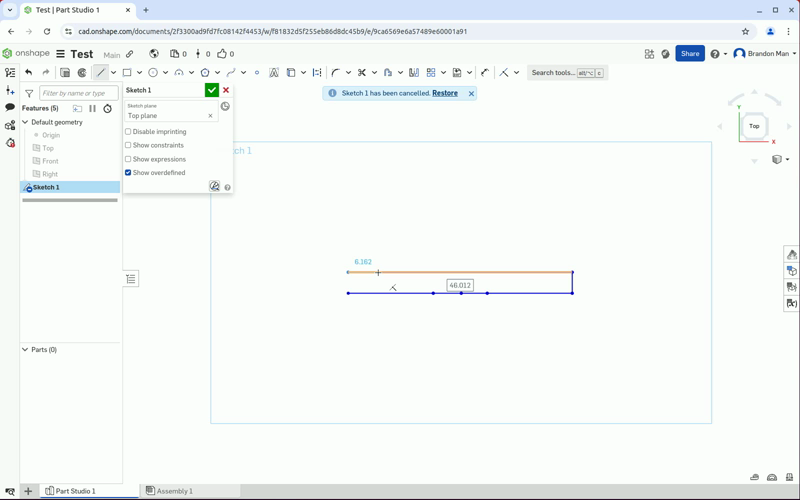
key_down(shift)
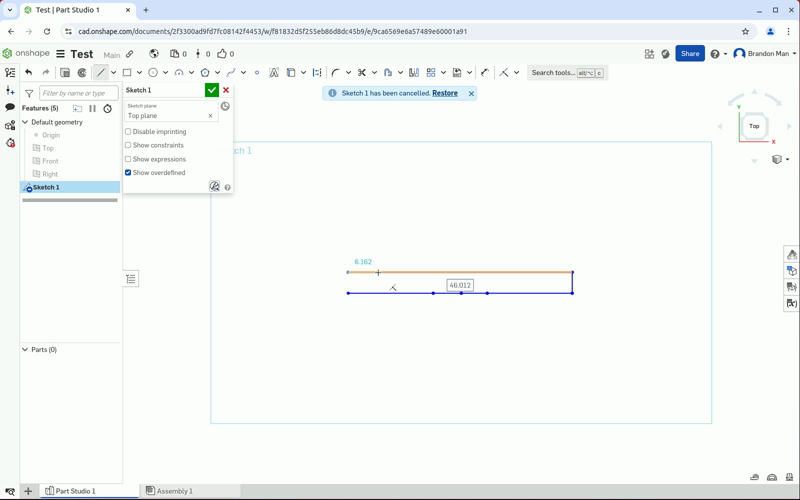
mouse_move(348, 293)
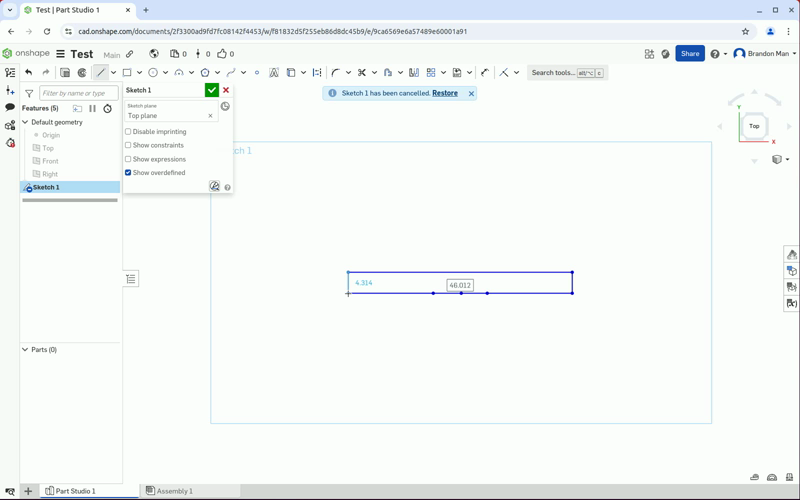
key_up(shift)
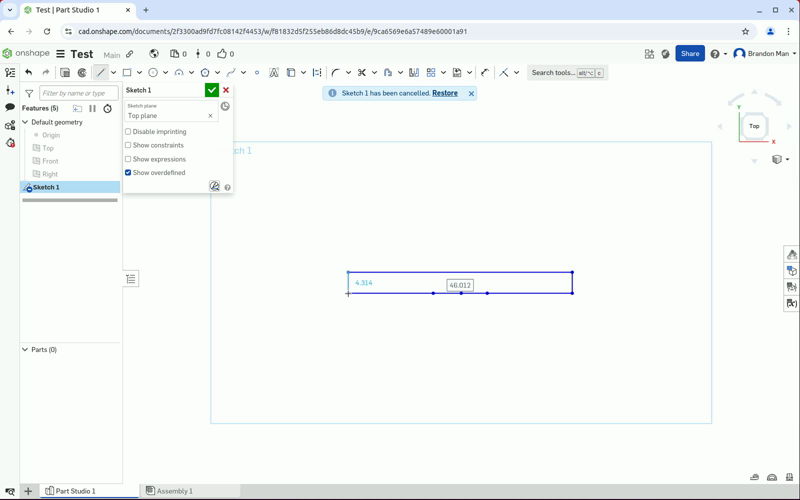
click(348, 293)
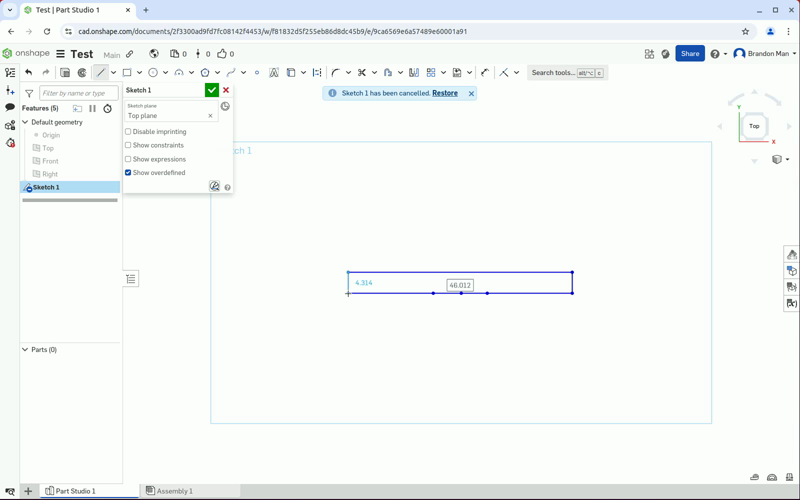
key(esc)
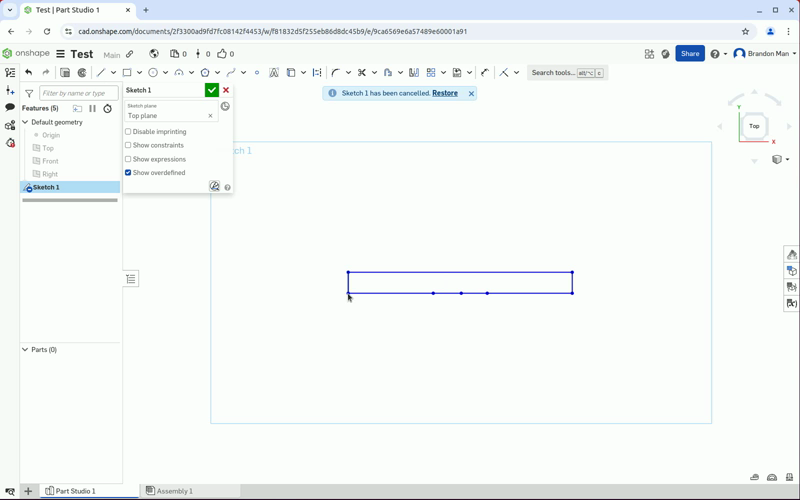
mouse_move(465, 289)
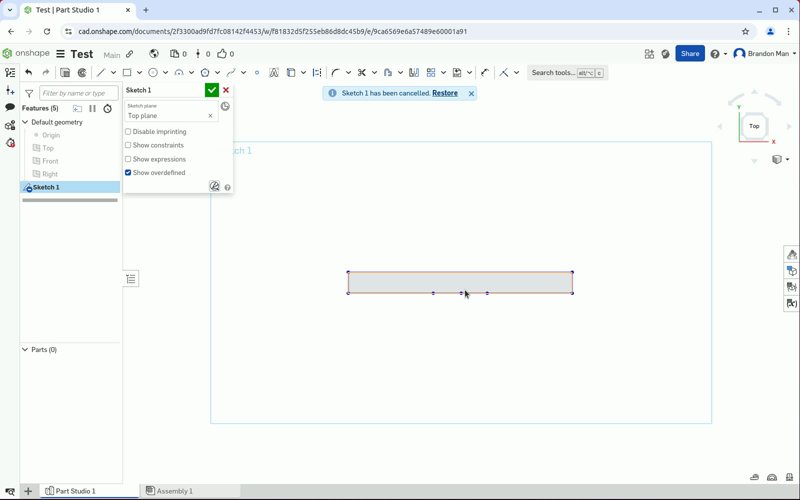
click(465, 289)
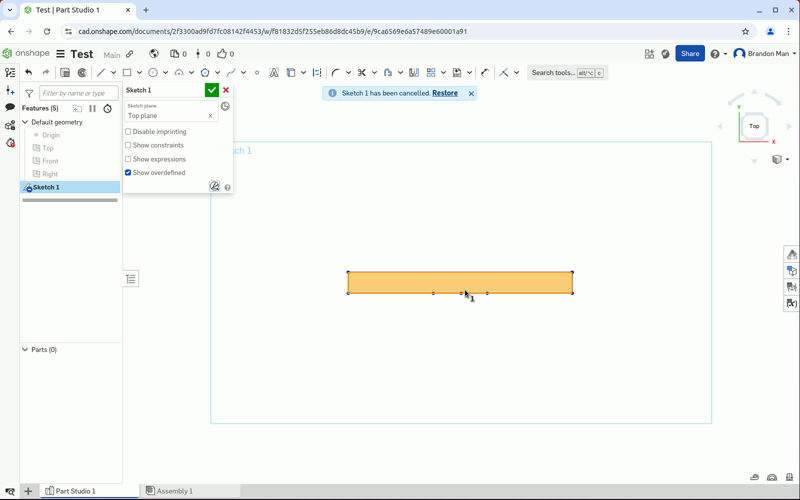
mouse_move(73, 352)
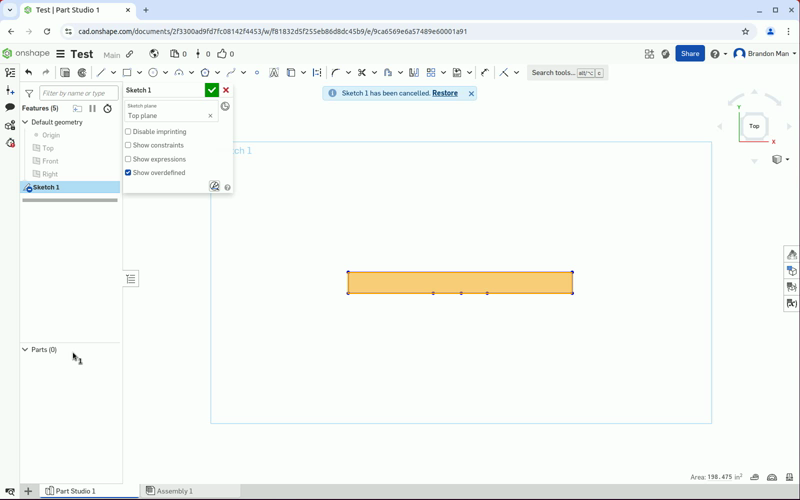
key(shift+y)
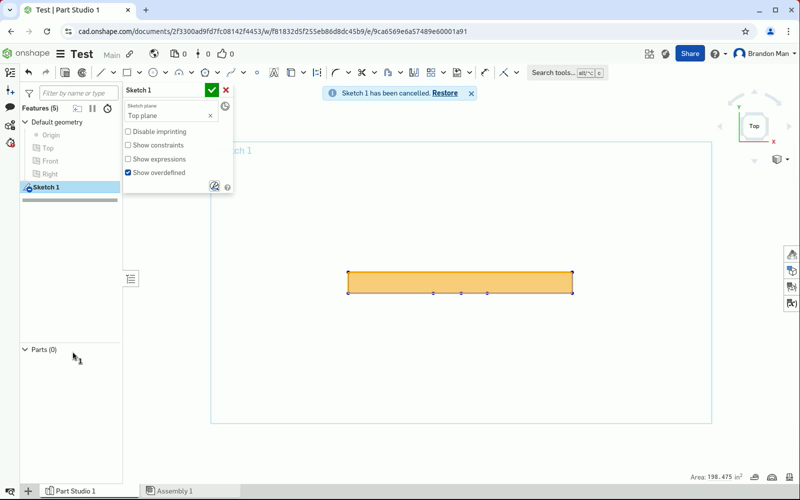
key(shift+e)
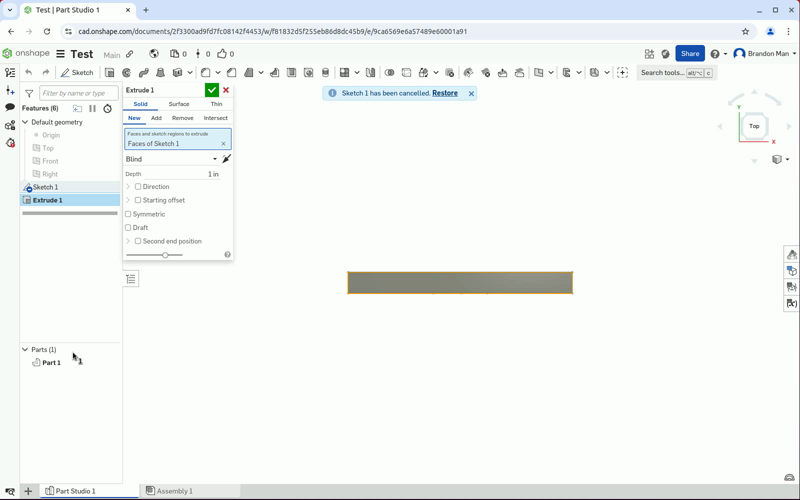
mouse_move(143, 106)
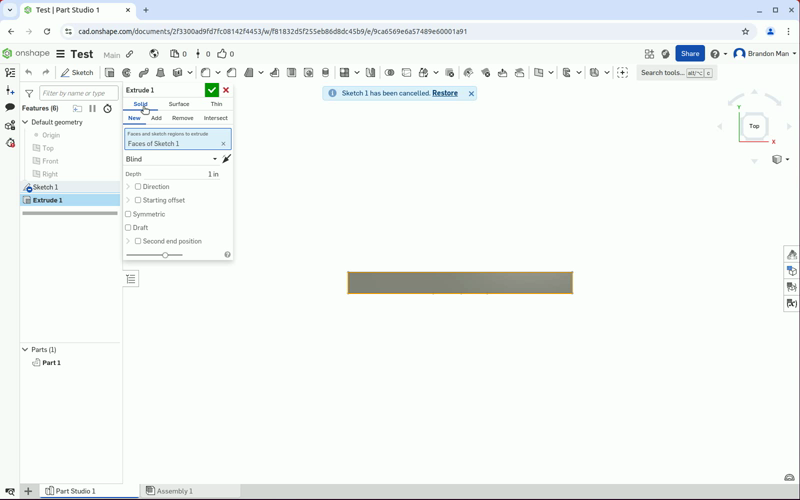
click(143, 106)
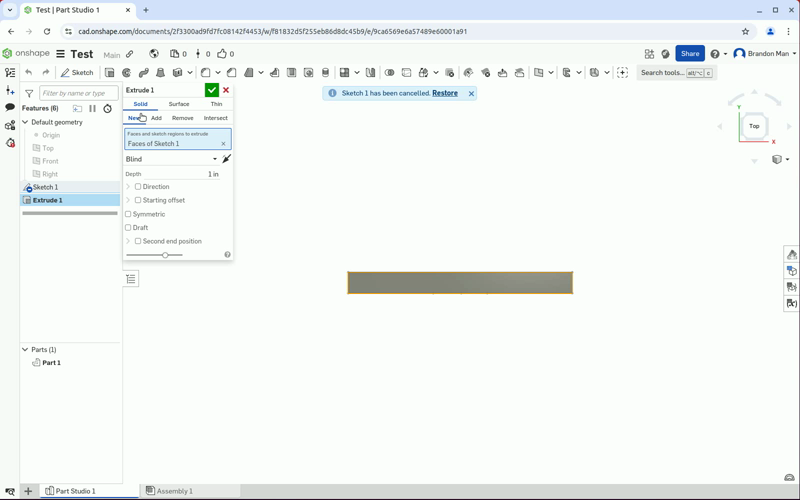
mouse_move(137, 120)
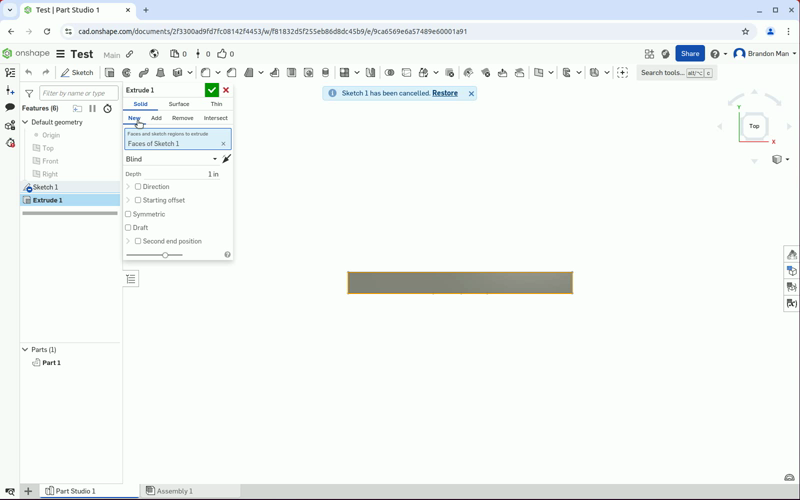
click(137, 120)
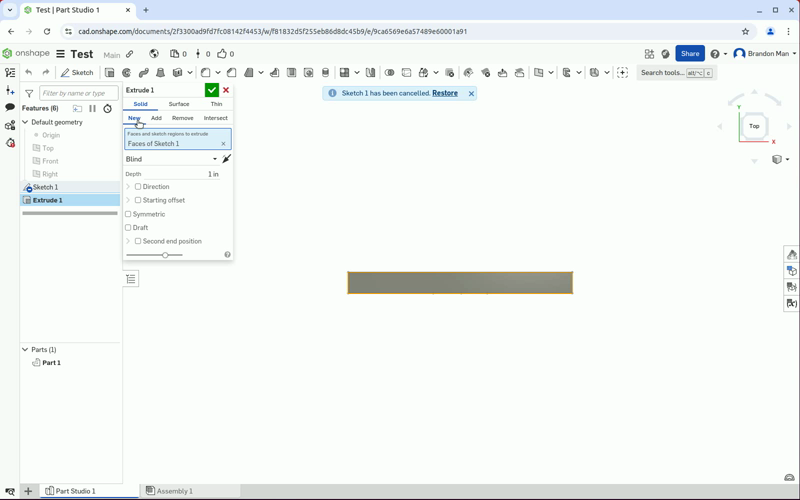
key(tab, 4)
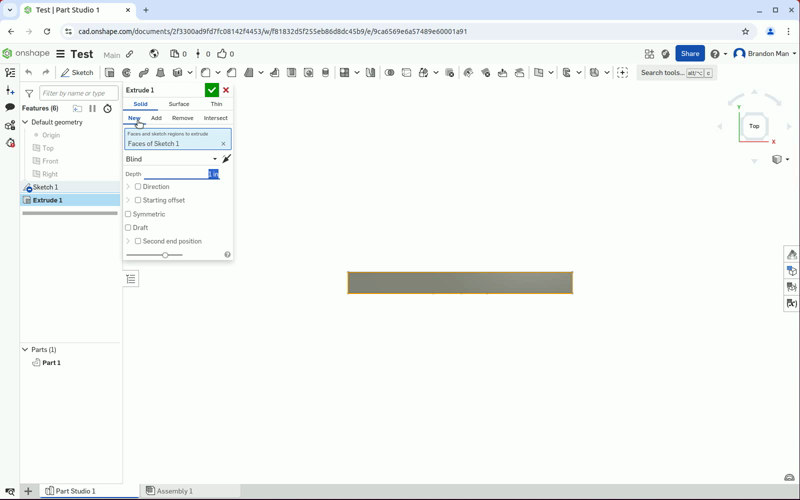
text(11.554)
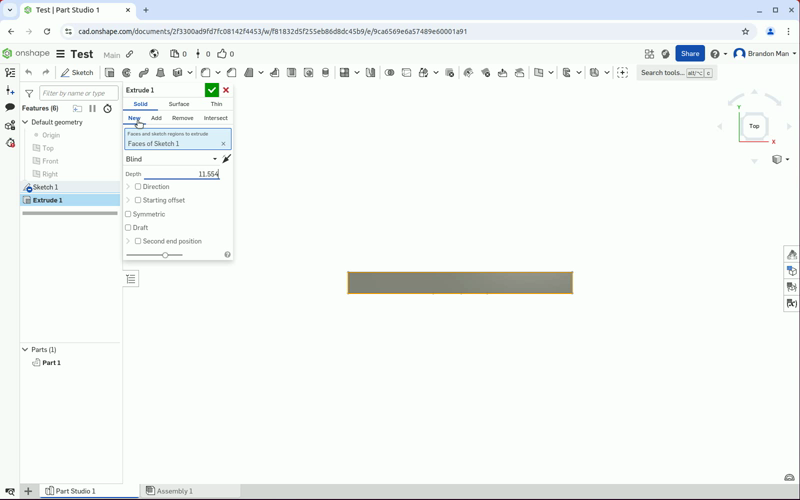
key(enter)
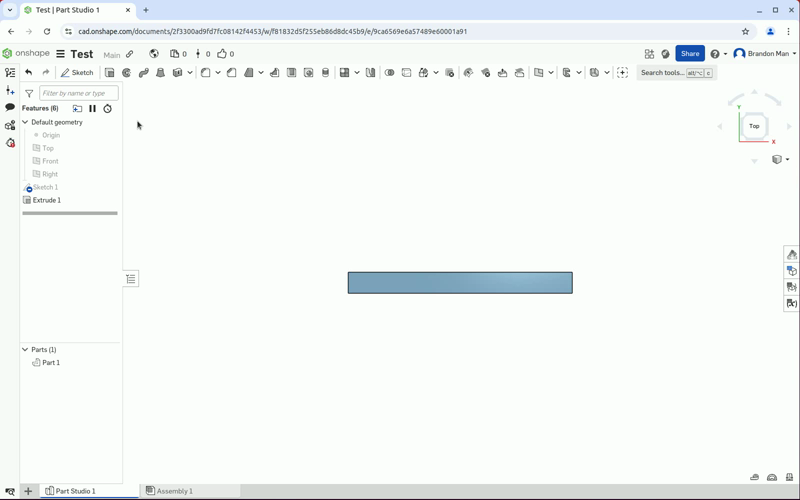
key(shift+h)
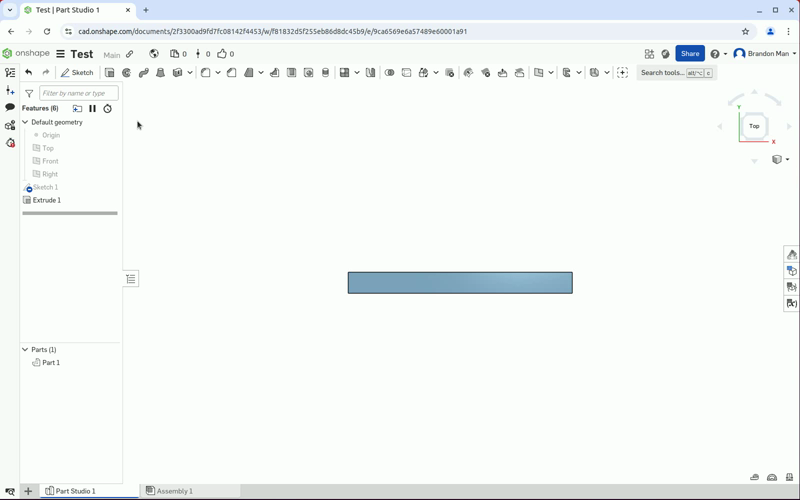
key(shift+h)
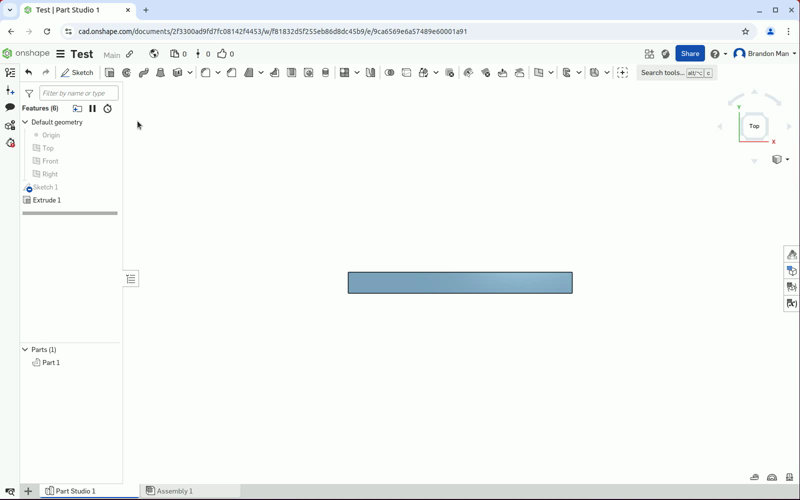
mouse_move(73, 189)
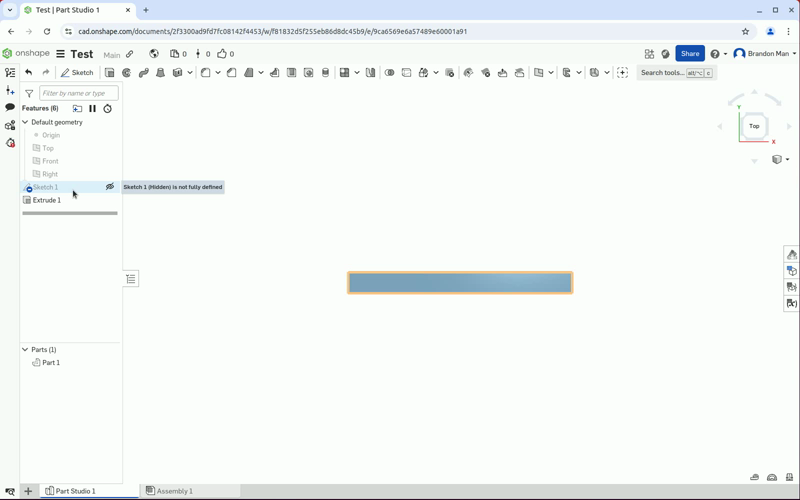
click(73, 189)
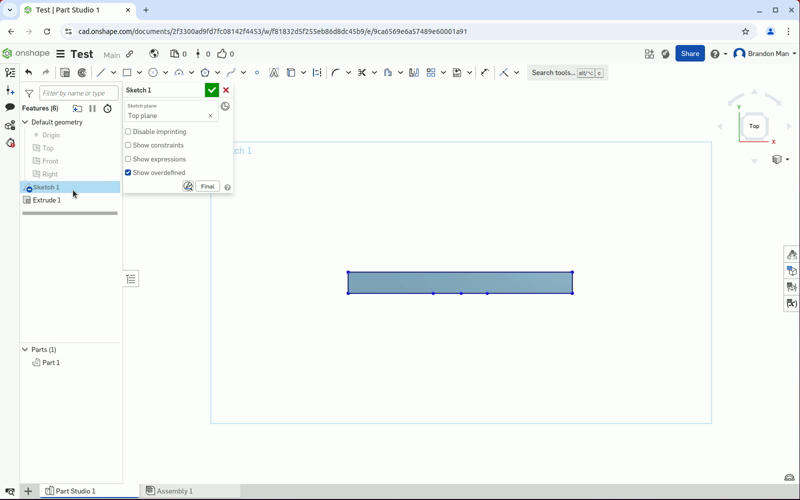
mouse_move(229, 92)
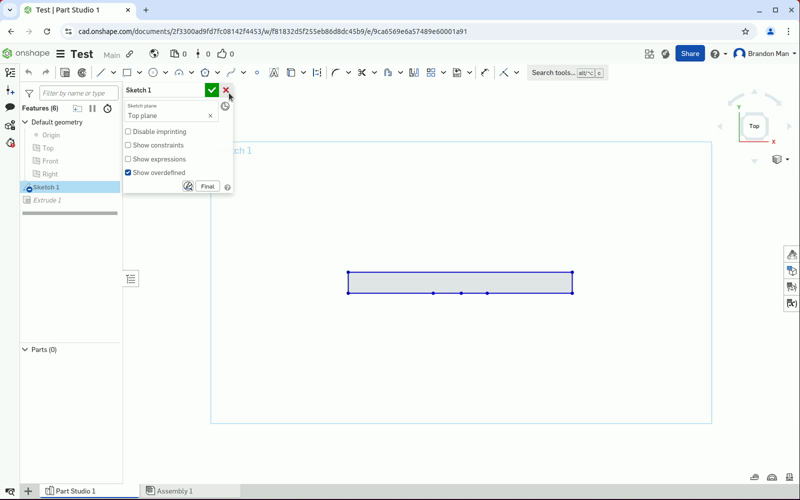
click(229, 92)
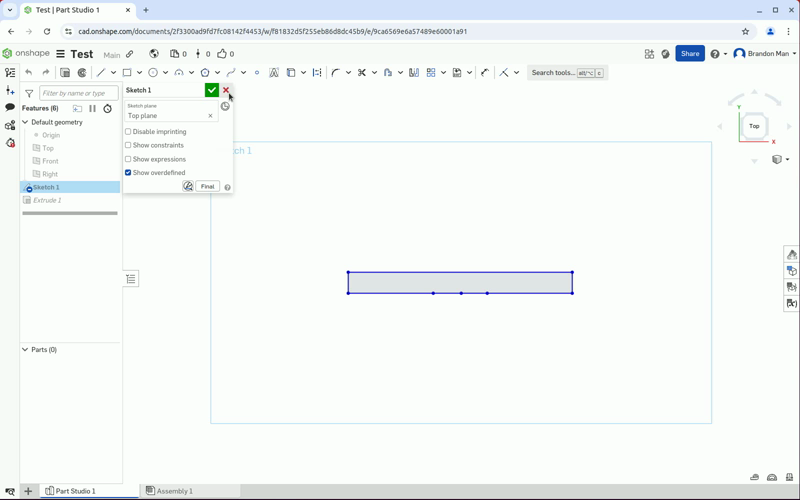
key(shift+s)
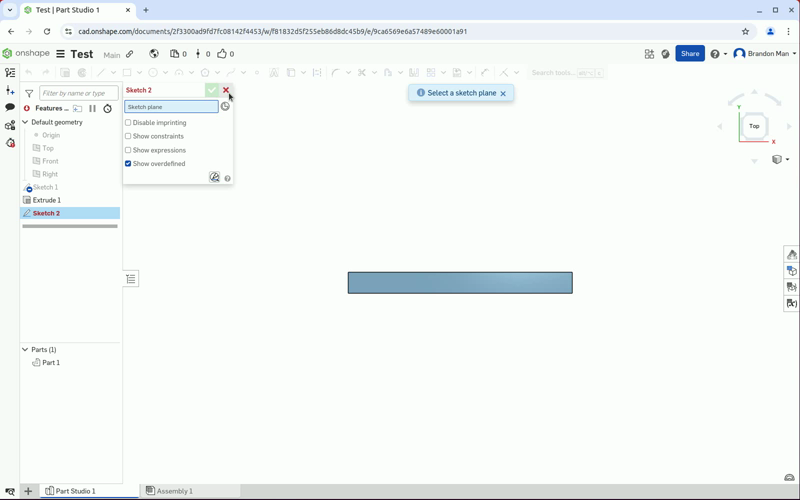
mouse_move(73, 150)
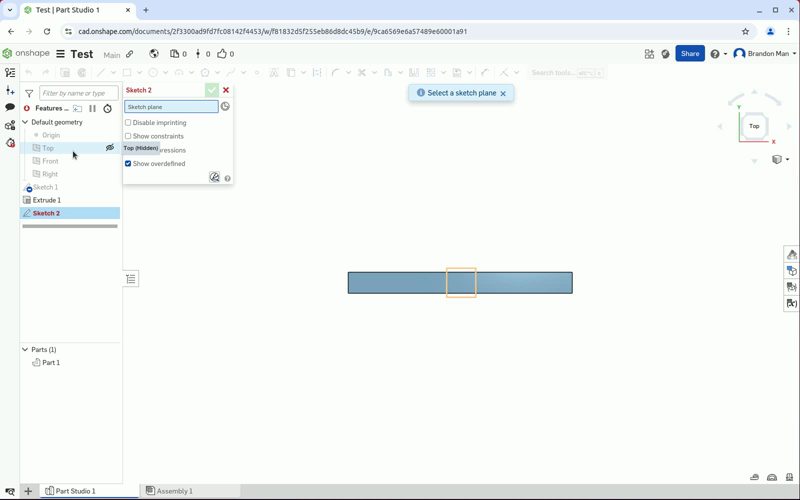
click(73, 150)
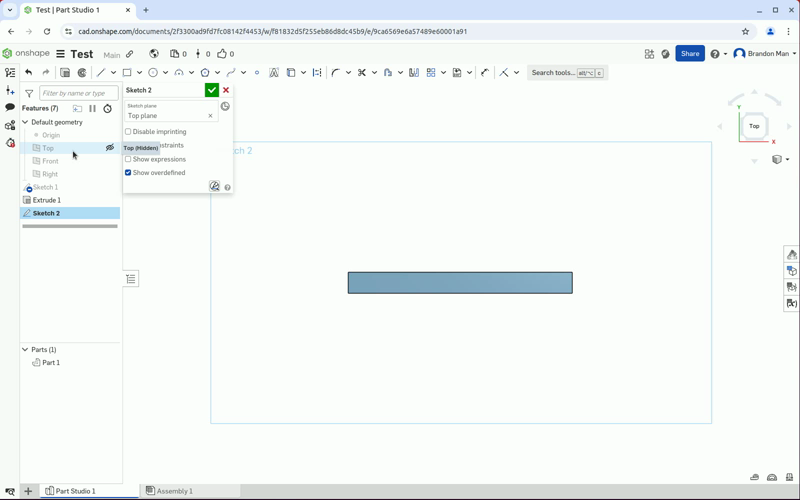
mouse_move(73, 352)
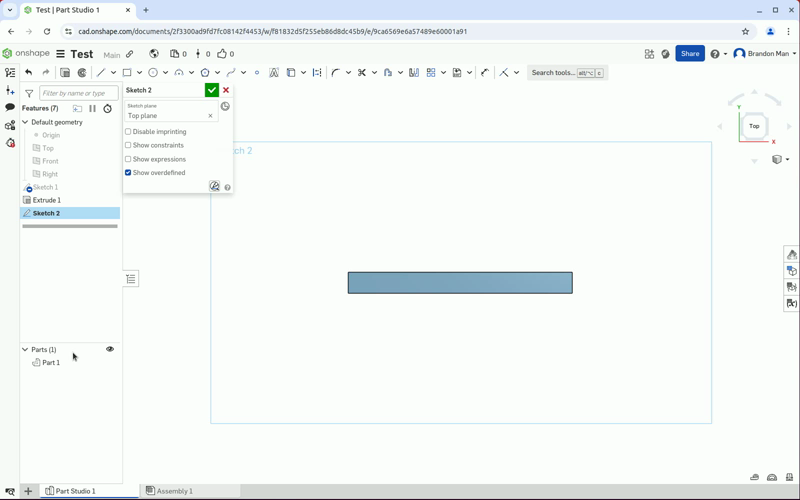
key(y)
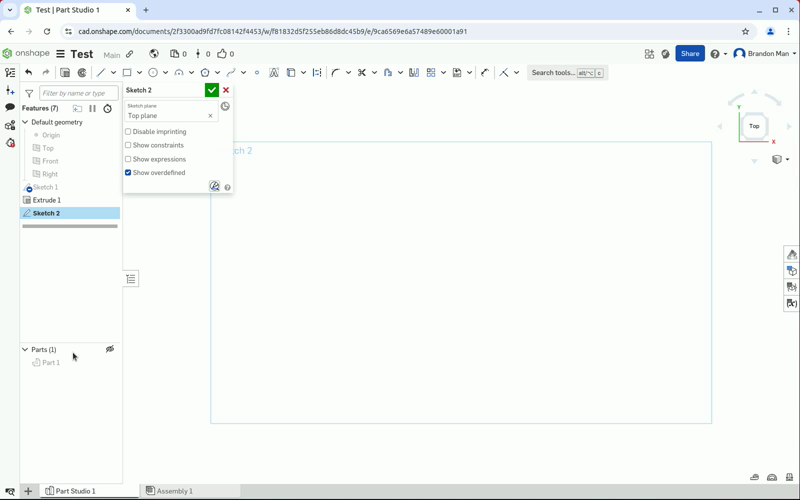
key(a)
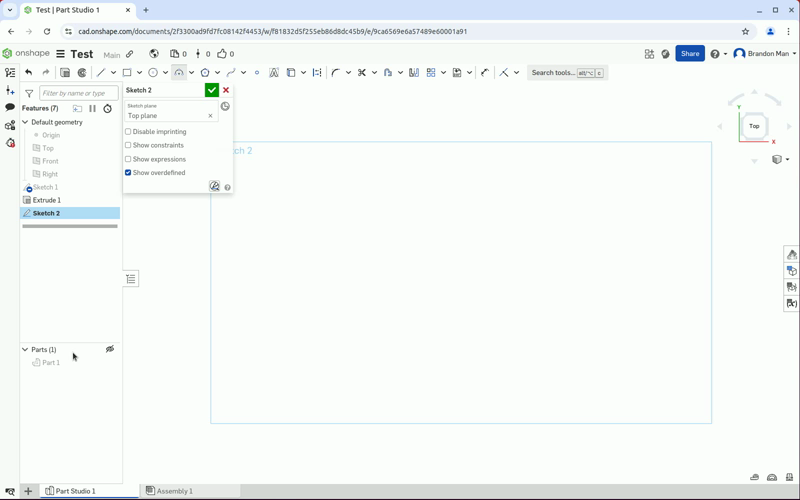
key_down(shift)
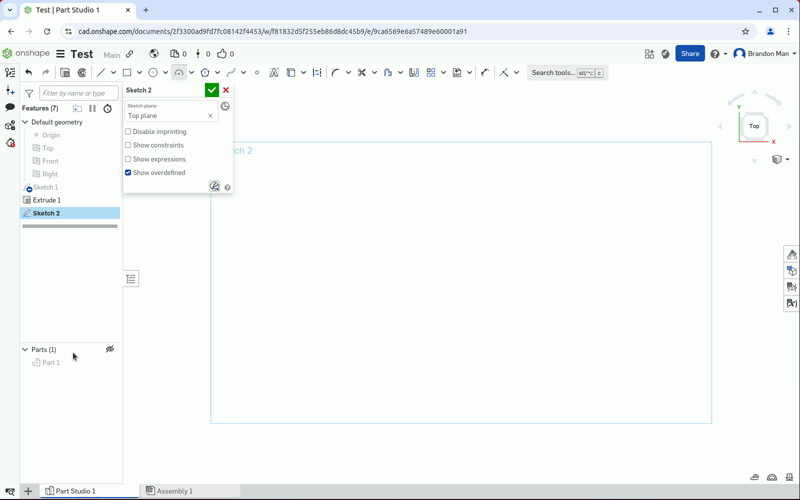
mouse_move(432, 311)
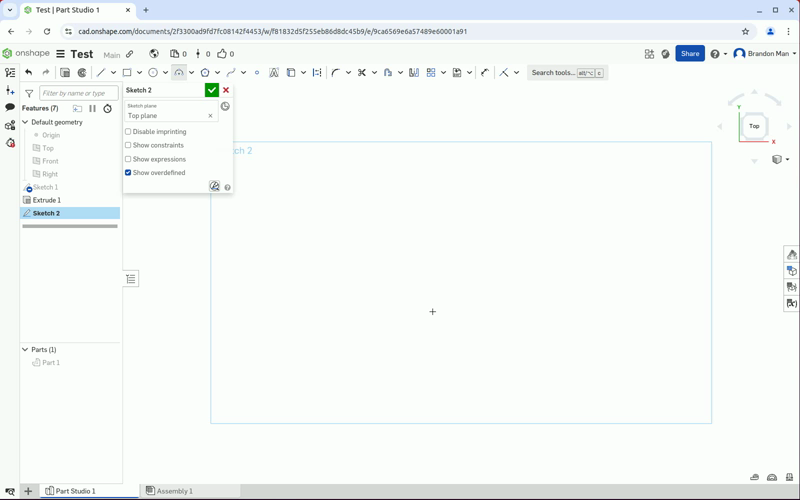
click(432, 311)
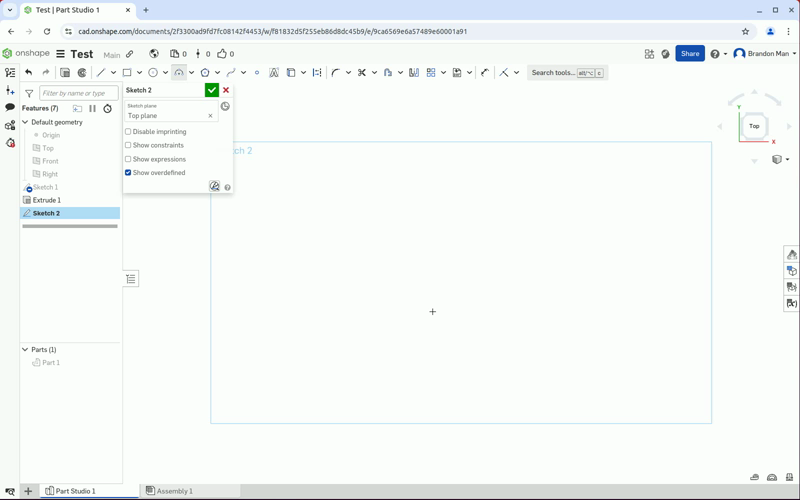
key_up(shift)
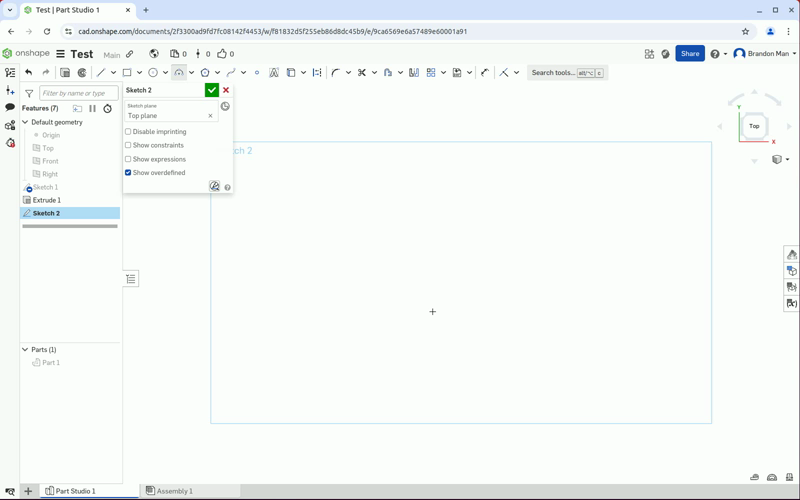
key_down(shift)
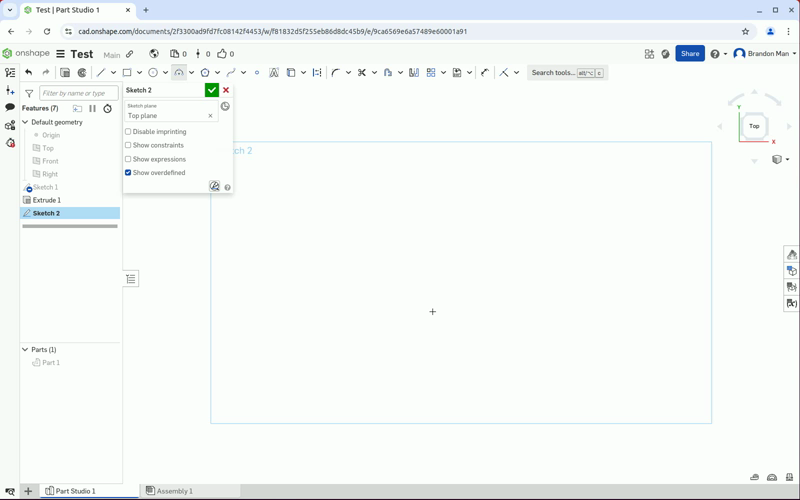
mouse_move(489, 311)
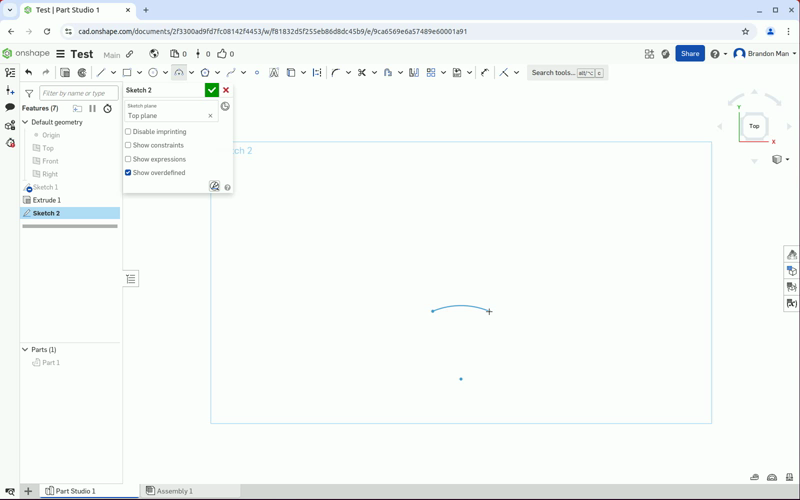
click(489, 311)
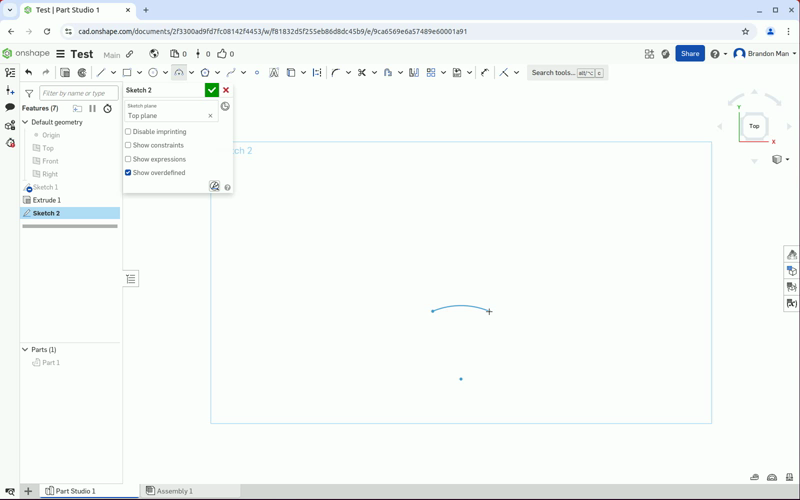
mouse_move(461, 339)
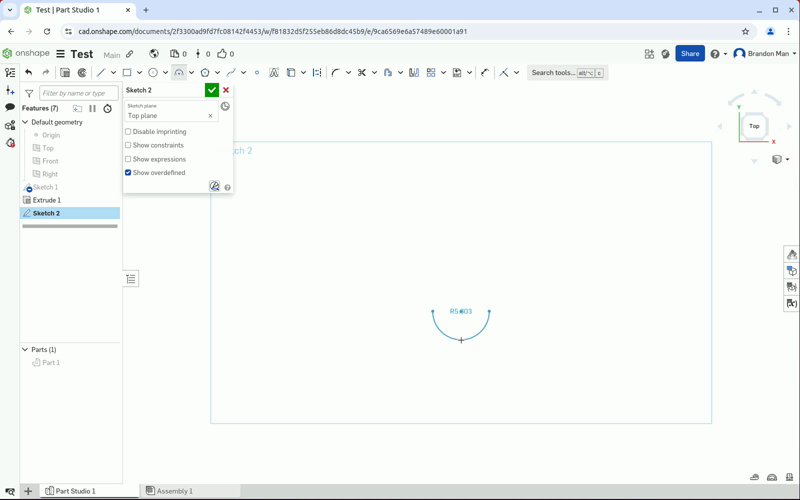
click(461, 339)
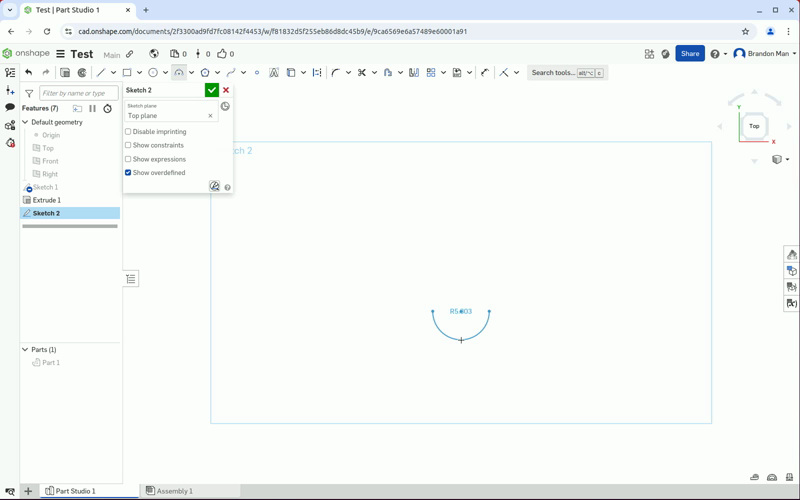
key_up(shift)
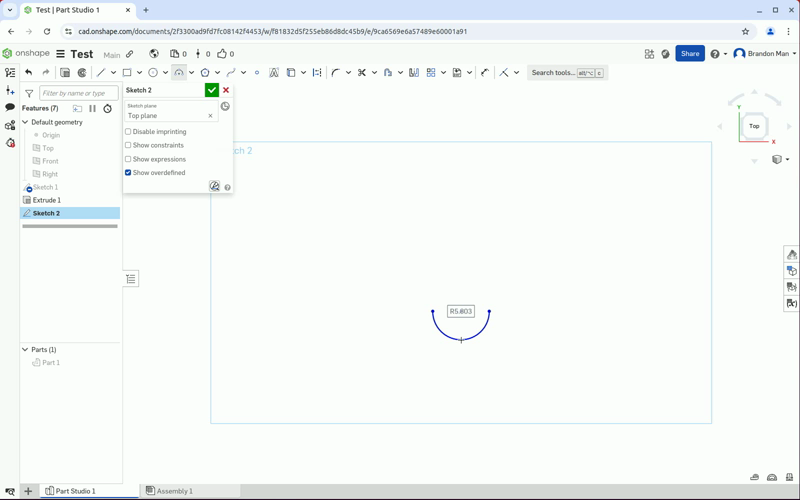
key(esc)
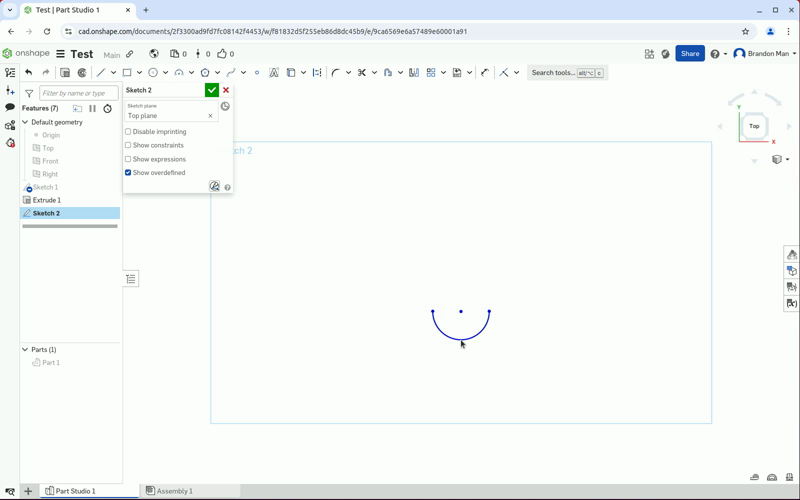
key(l)
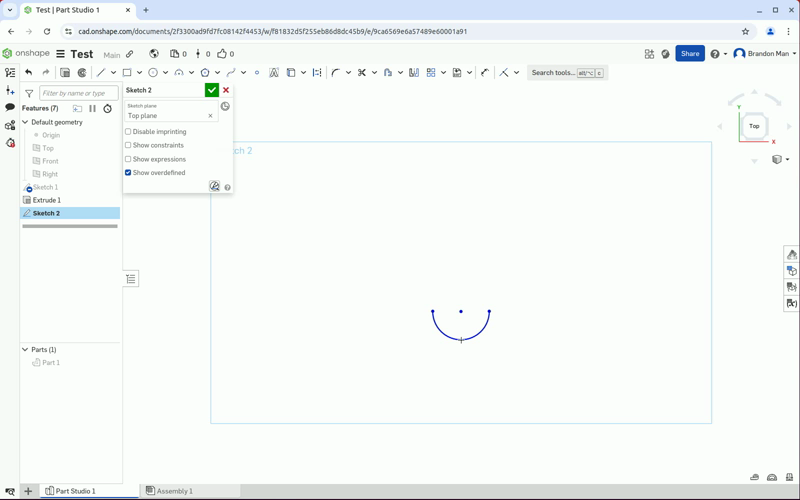
mouse_move(489, 311)
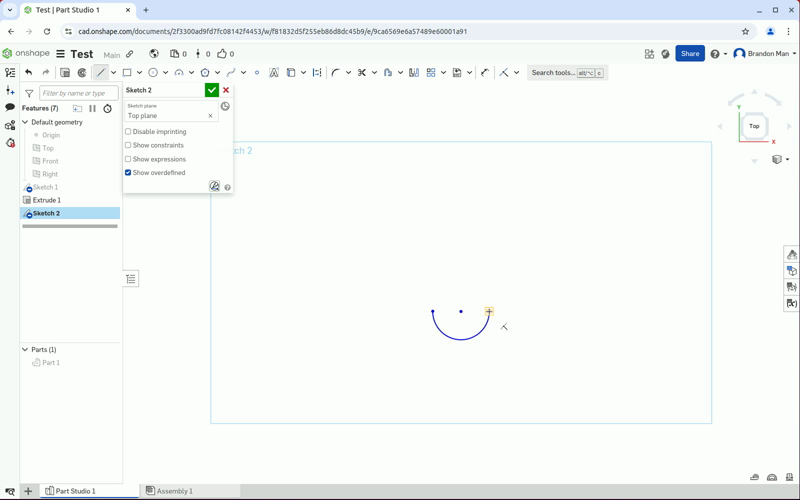
click(489, 311)
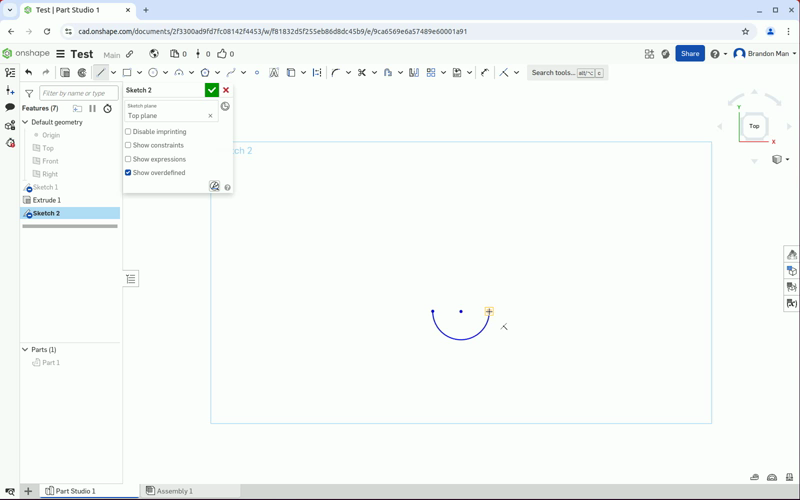
key_down(shift)
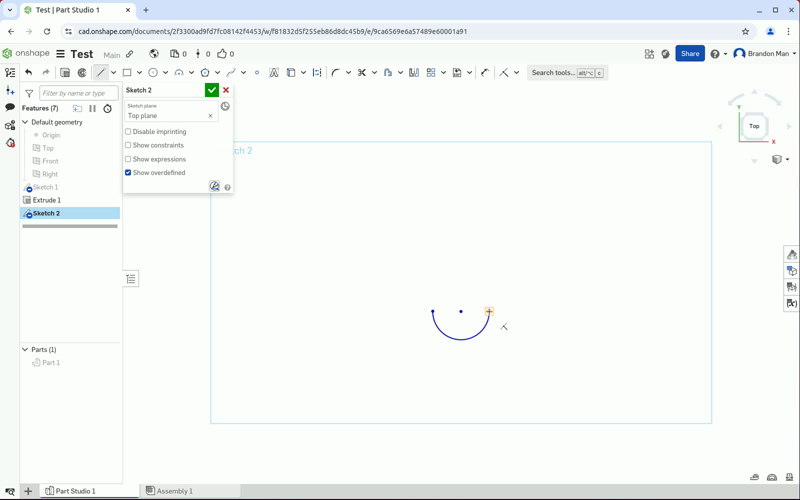
mouse_move(519, 311)
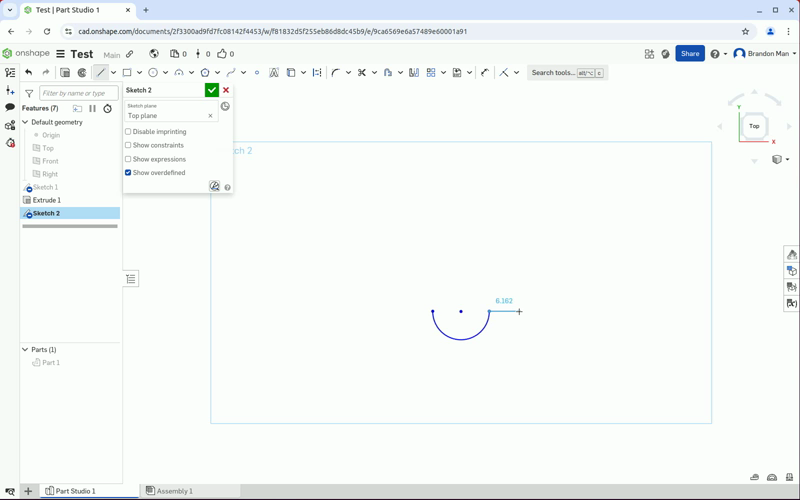
mouse_move(489, 293)
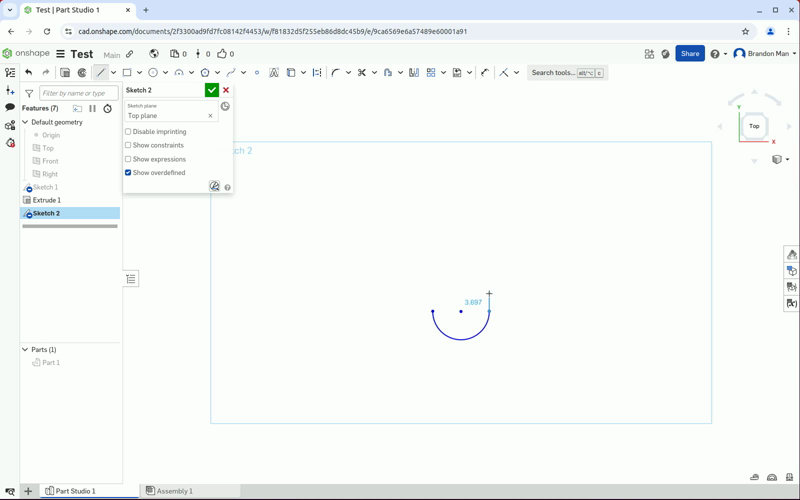
click(489, 293)
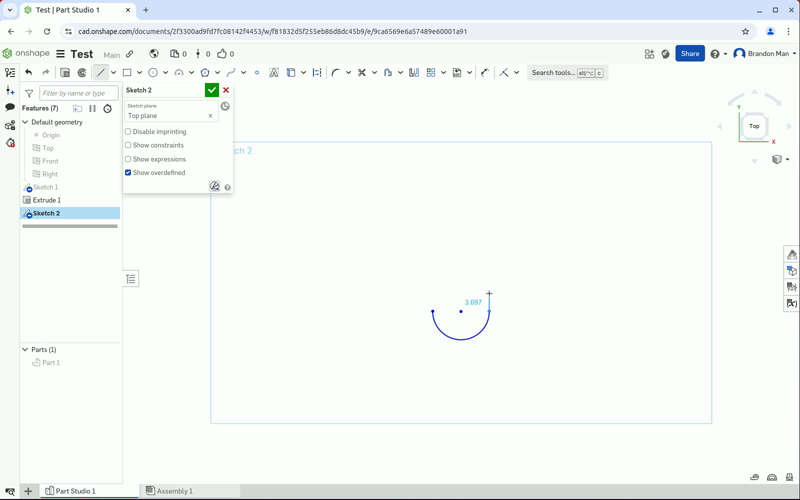
key_up(shift)
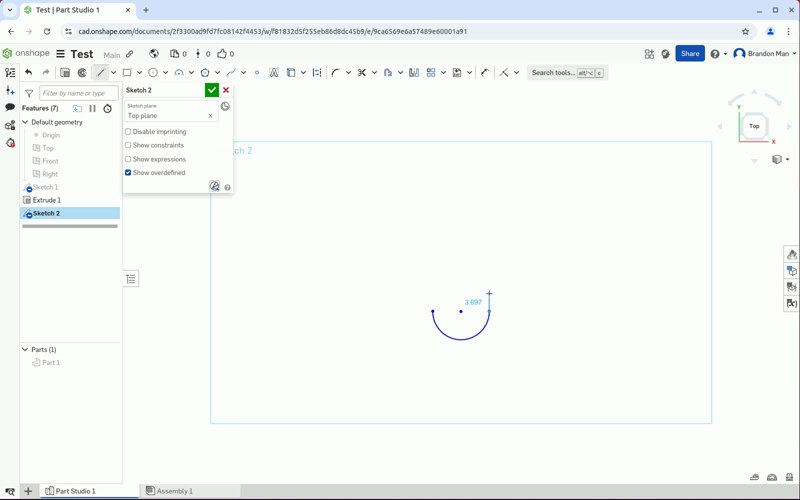
key_down(shift)
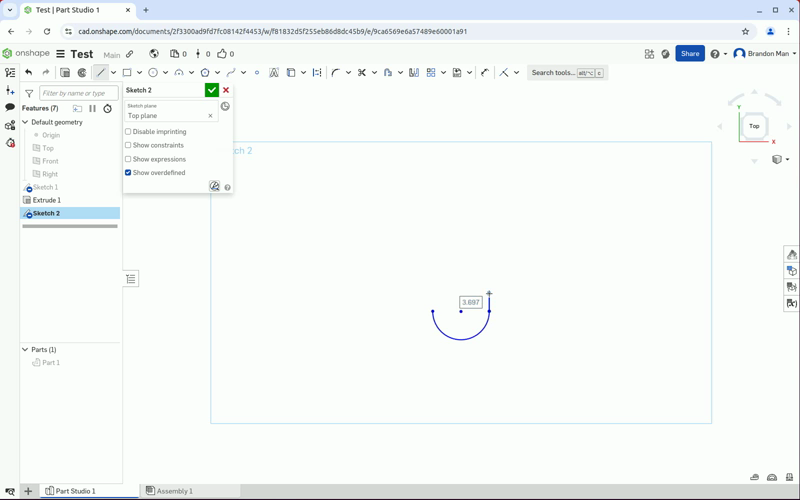
mouse_move(519, 293)
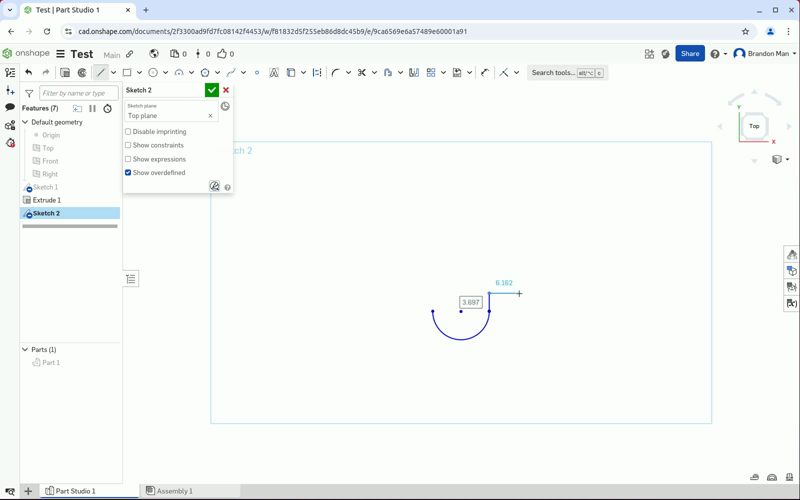
mouse_move(461, 293)
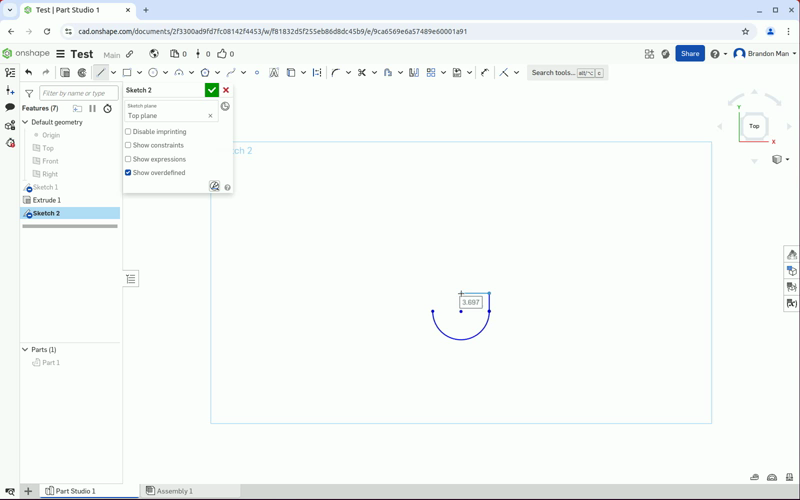
click(461, 293)
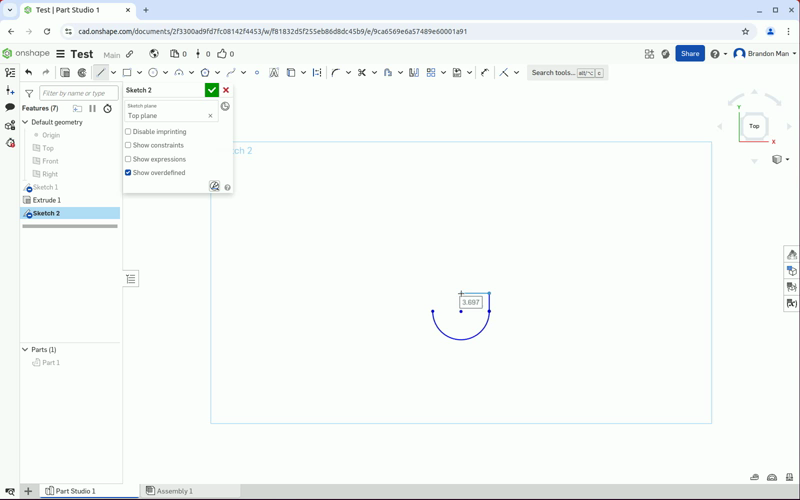
key_up(shift)
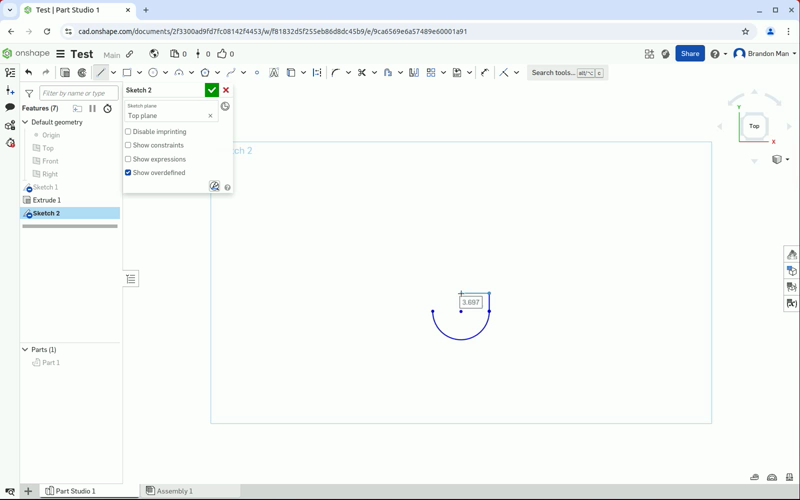
key_down(shift)
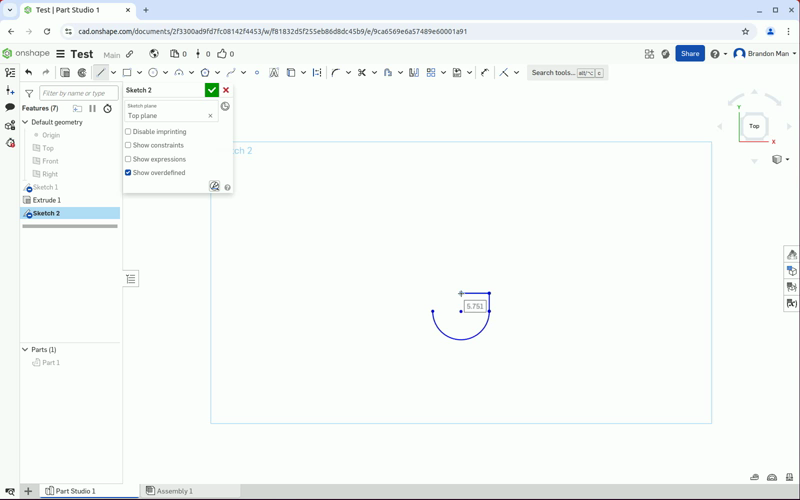
mouse_move(491, 293)
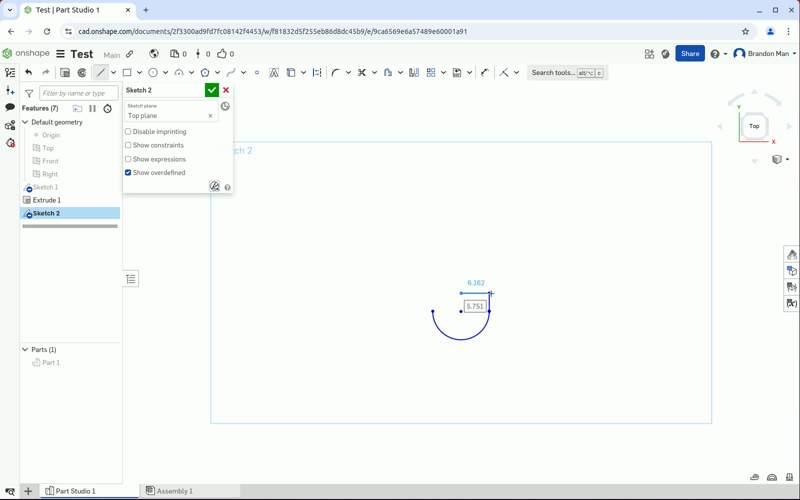
mouse_move(432, 293)
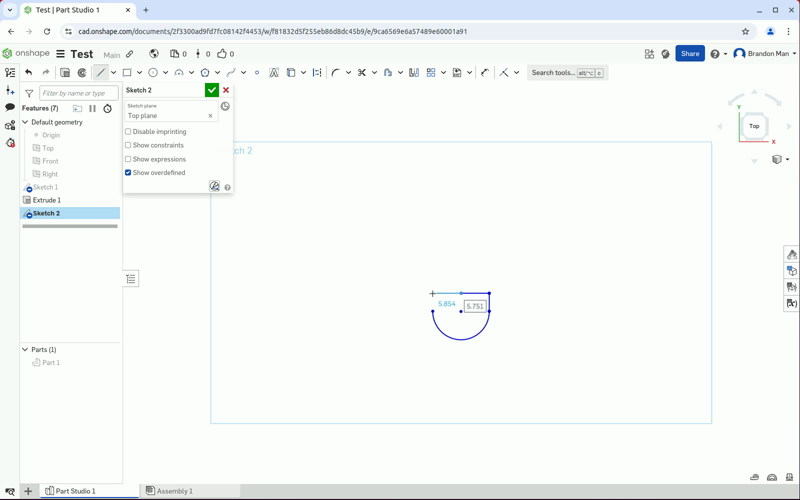
click(432, 293)
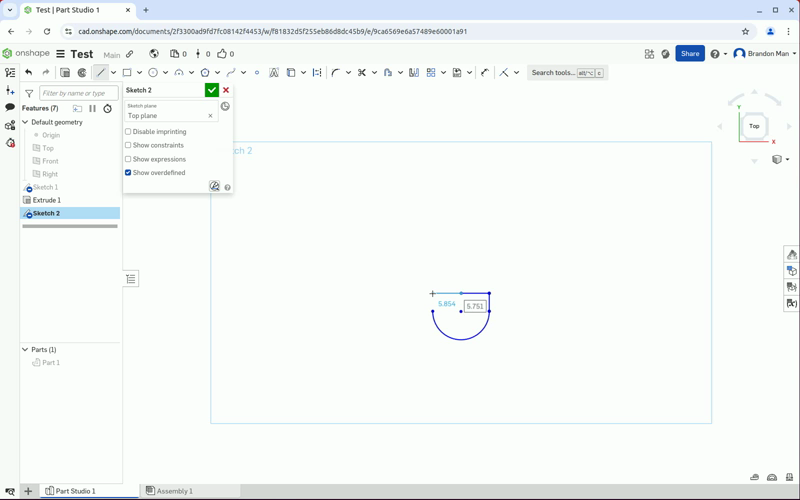
key_up(shift)
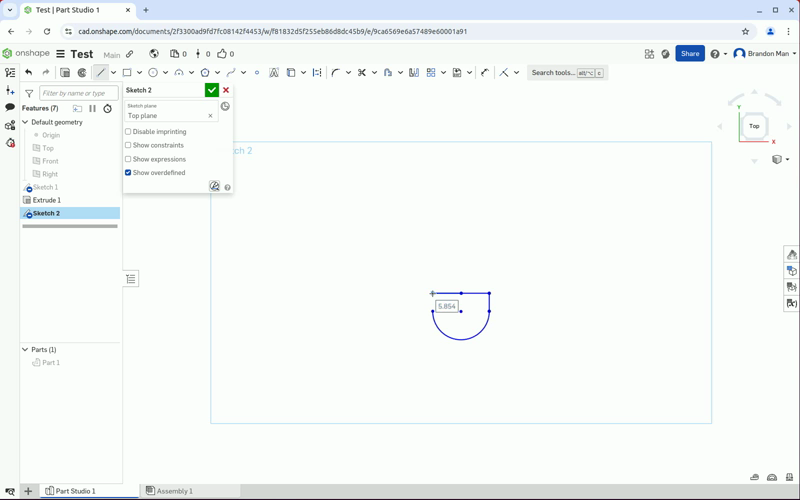
mouse_move(462, 293)
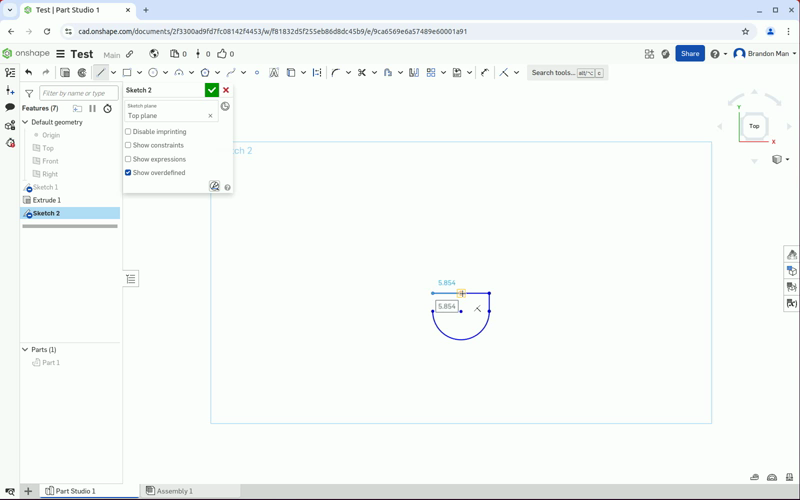
key_down(shift)
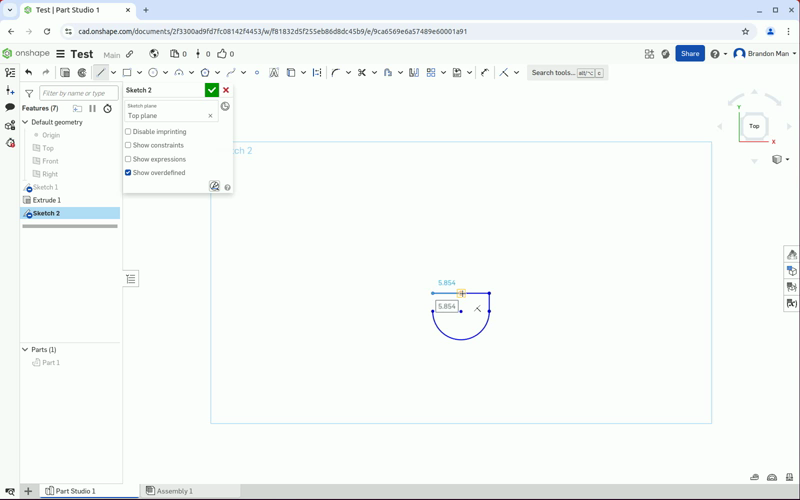
mouse_move(432, 311)
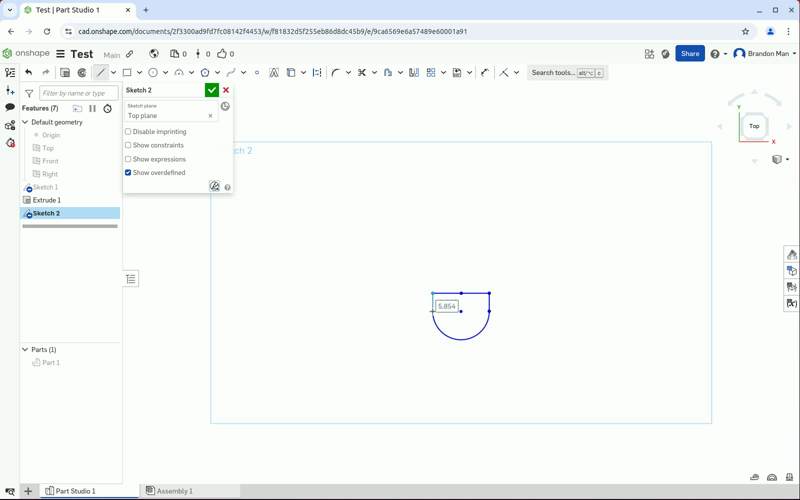
key_up(shift)
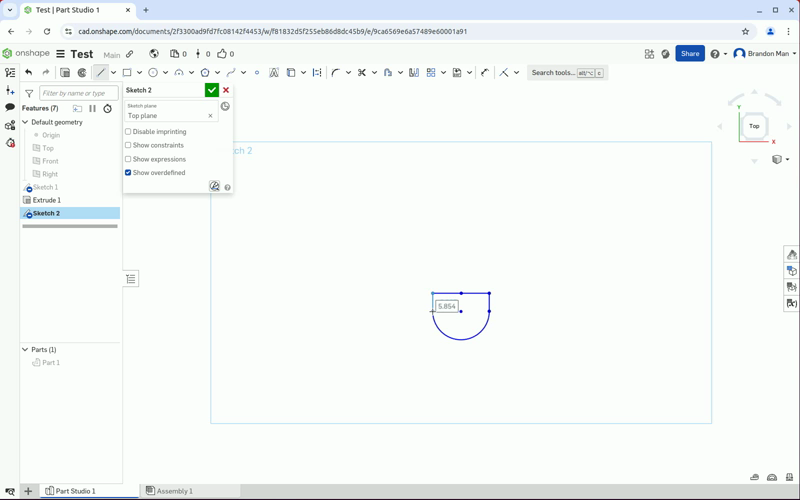
click(432, 311)
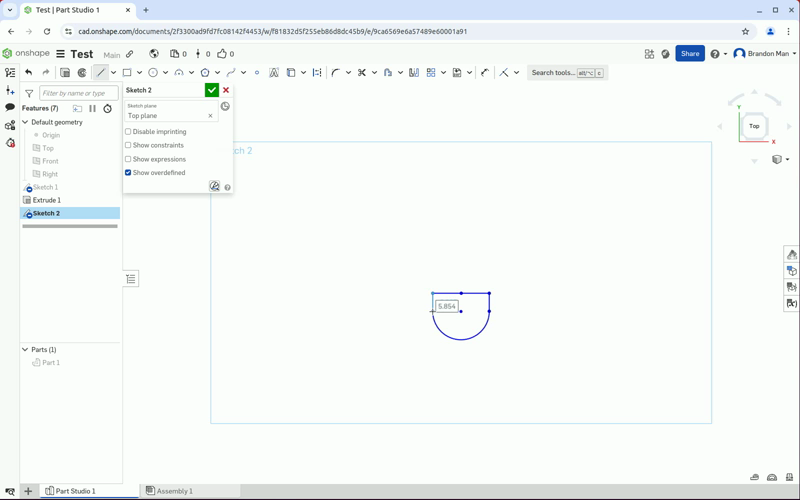
key(esc)
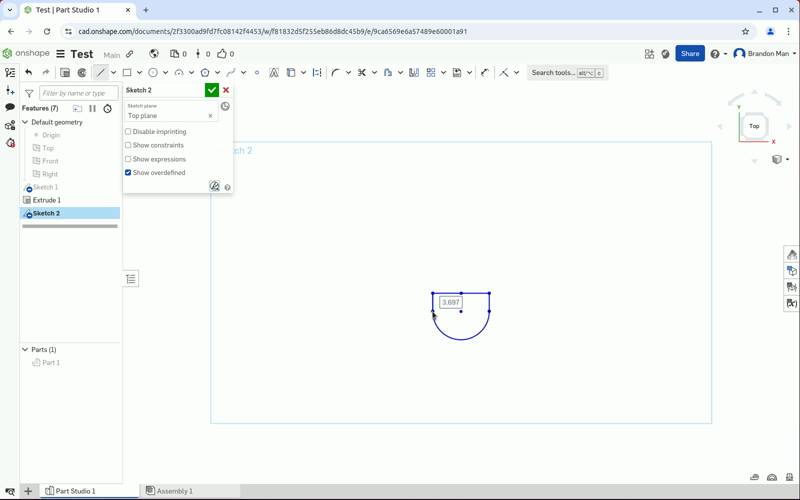
key(c)
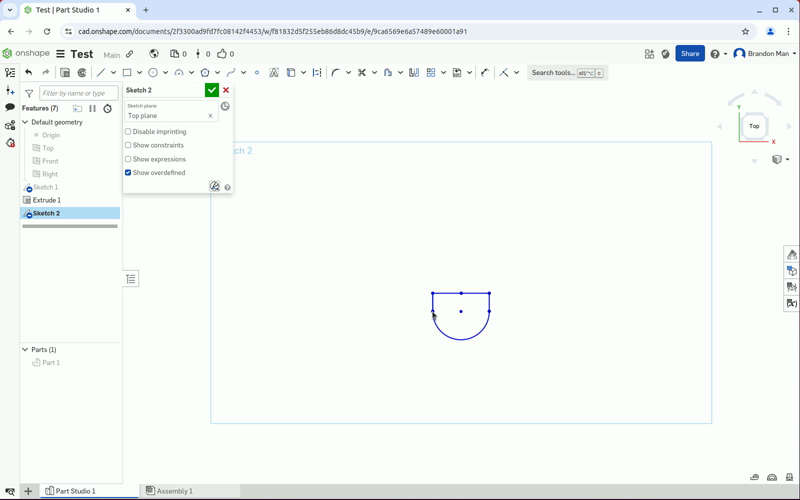
key_down(shift)
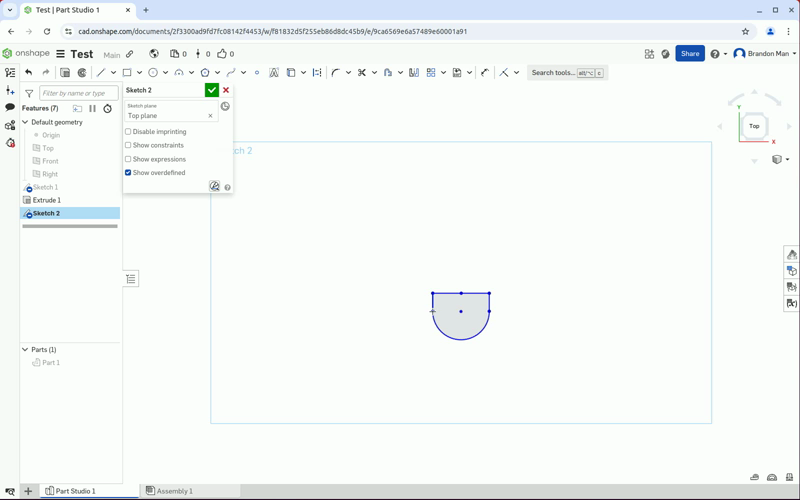
mouse_move(461, 311)
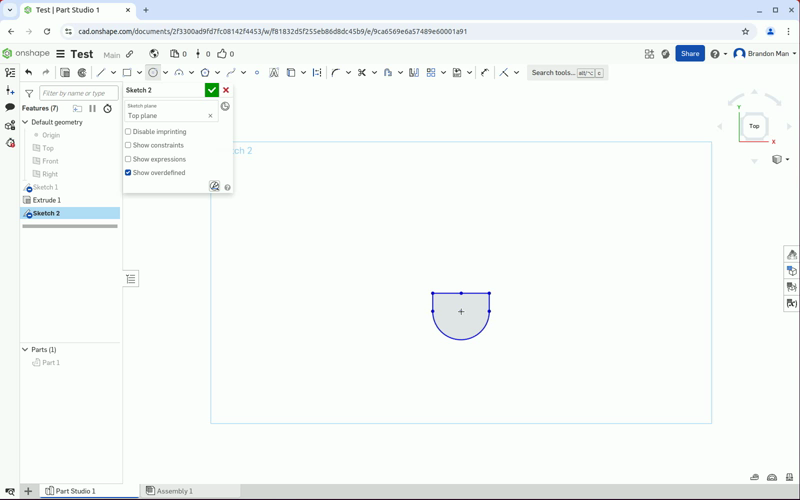
click(461, 311)
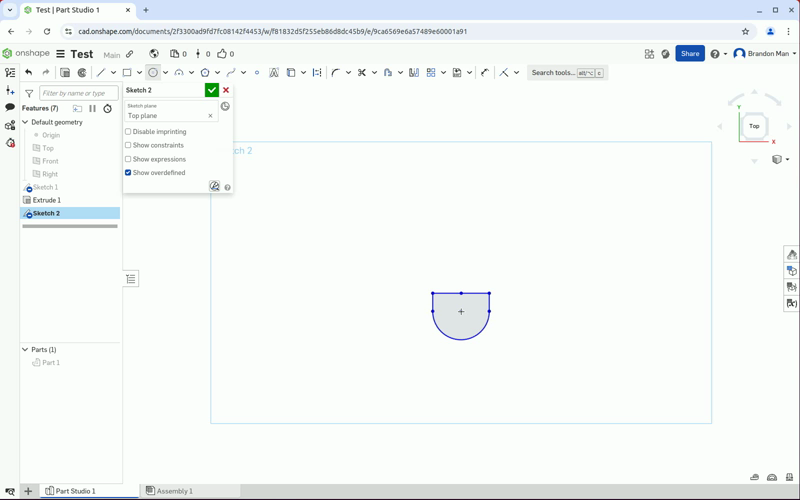
key_up(shift)
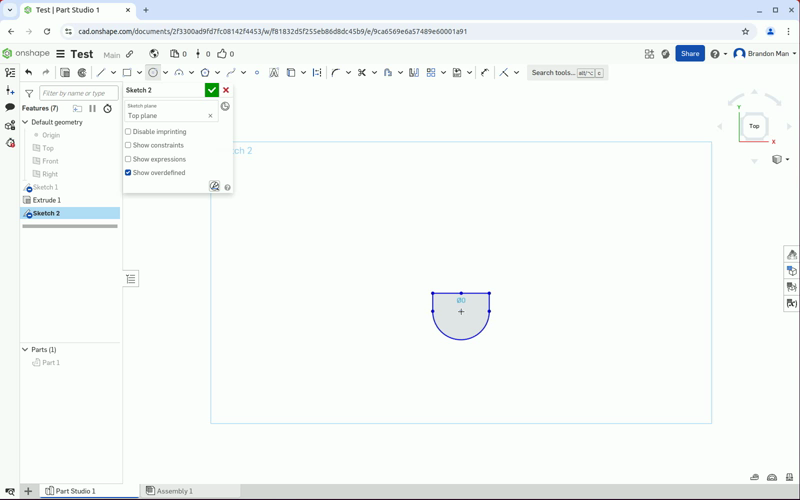
mouse_move(479, 311)
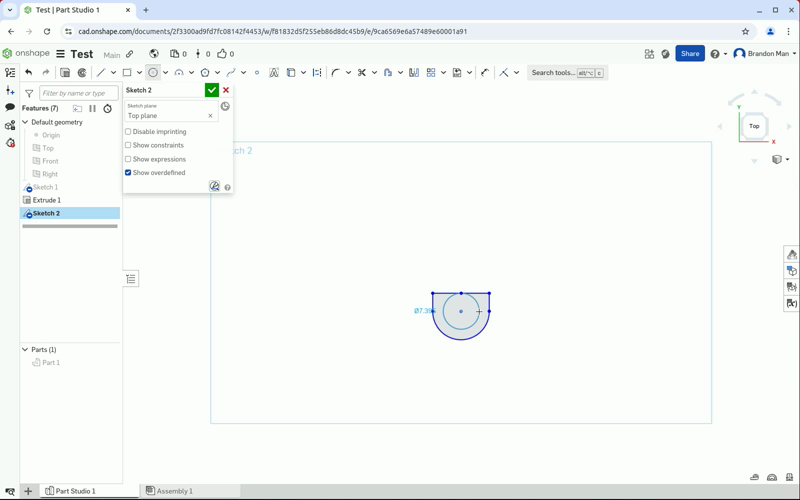
click(479, 311)
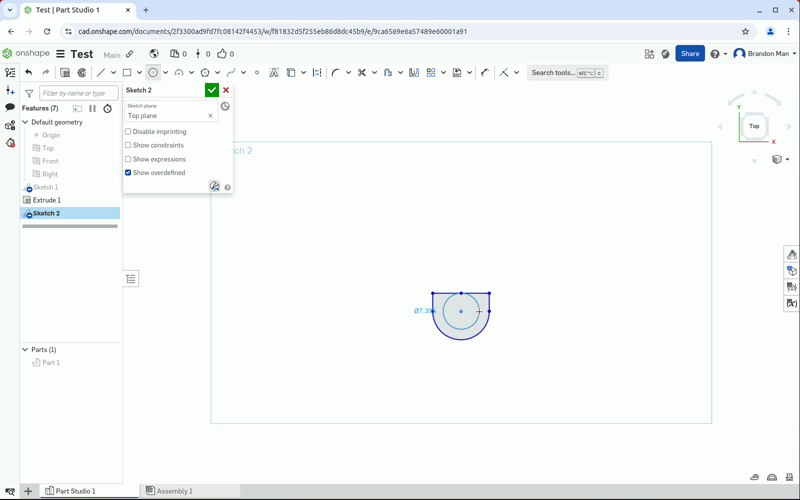
key(esc)
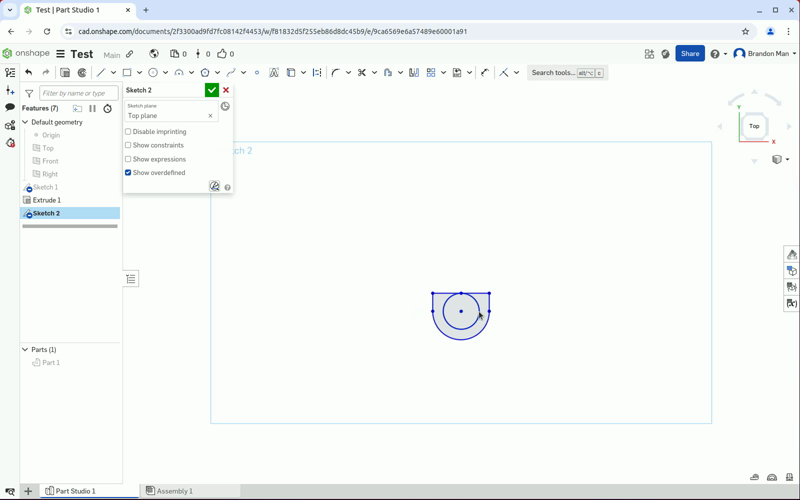
mouse_move(447, 294)
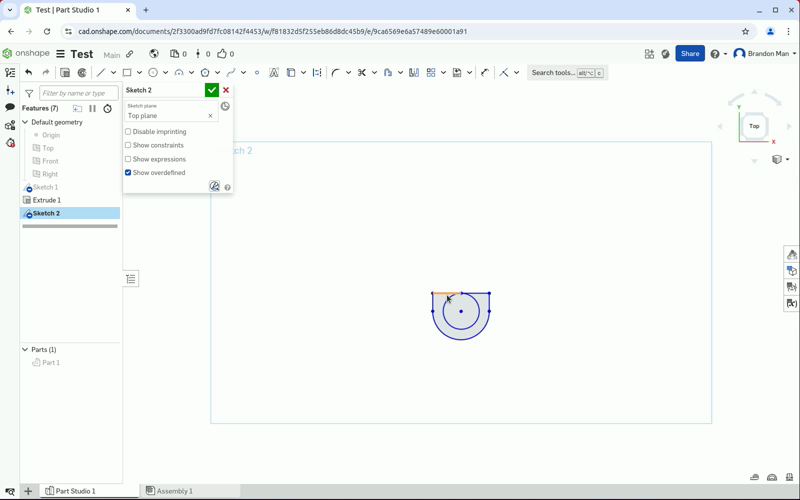
scroll(6)
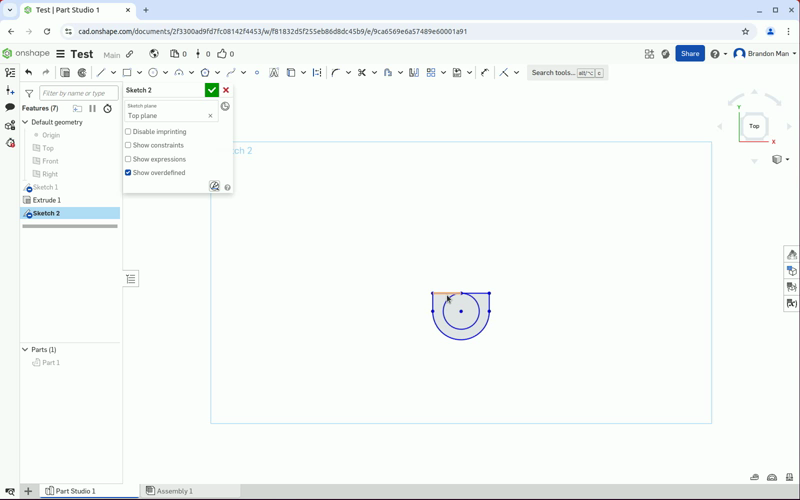
scroll(6)
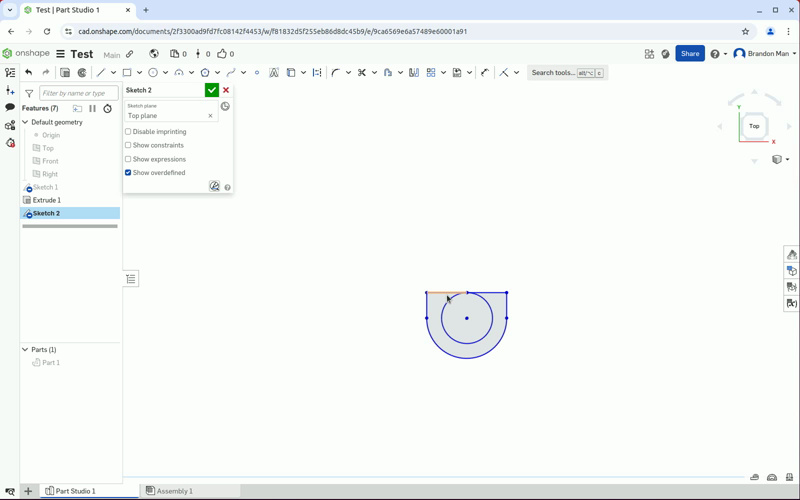
scroll(6)
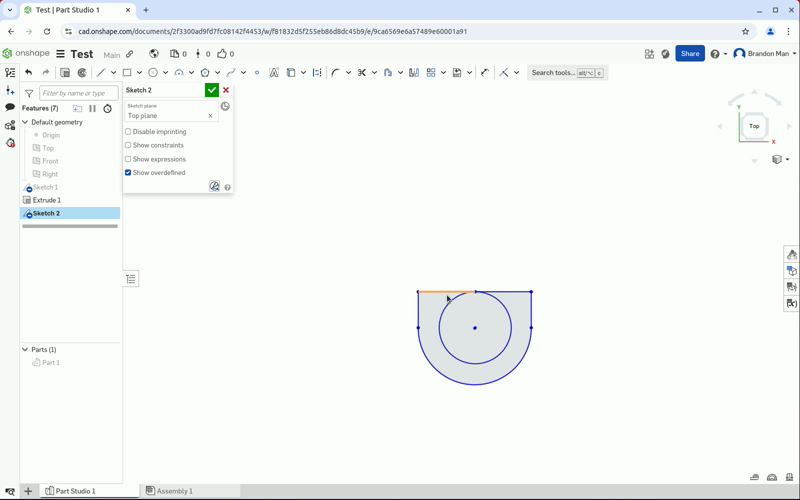
scroll(6)
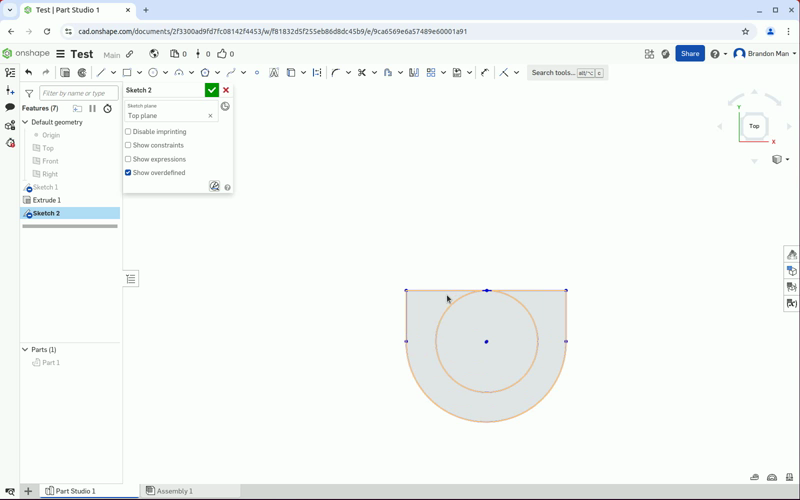
scroll(6)
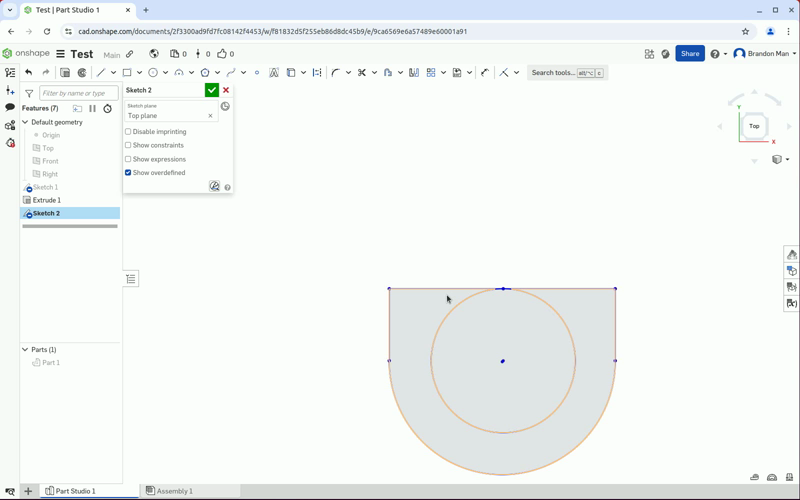
scroll(6)
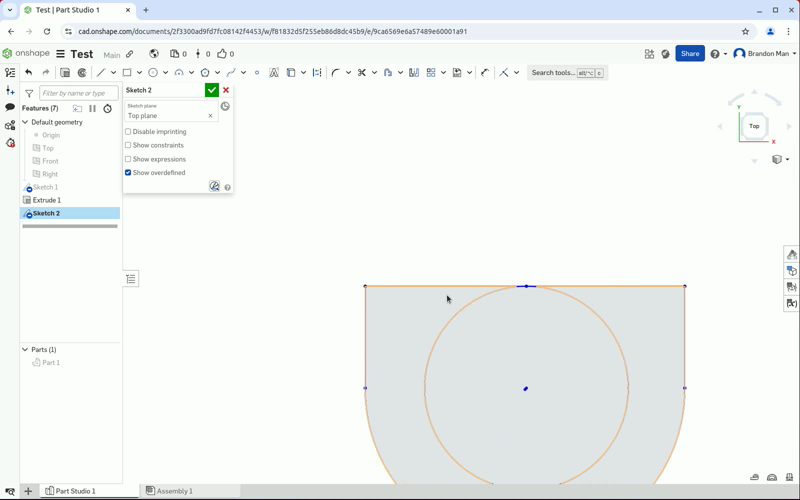
scroll(6)
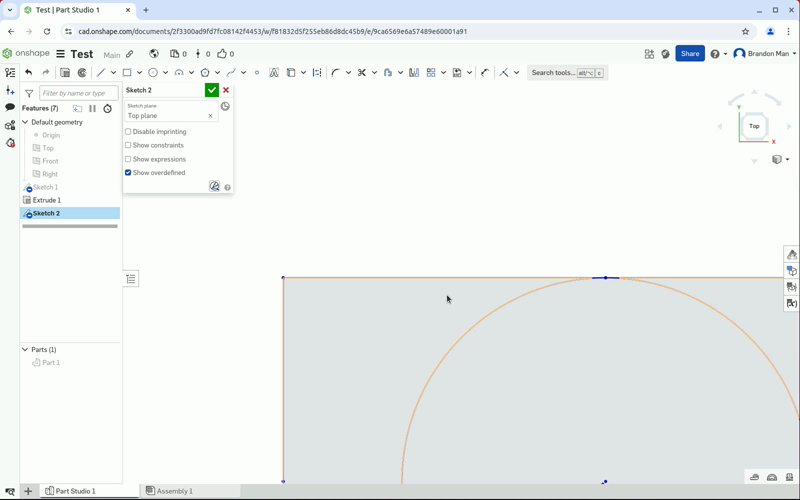
click(447, 294)
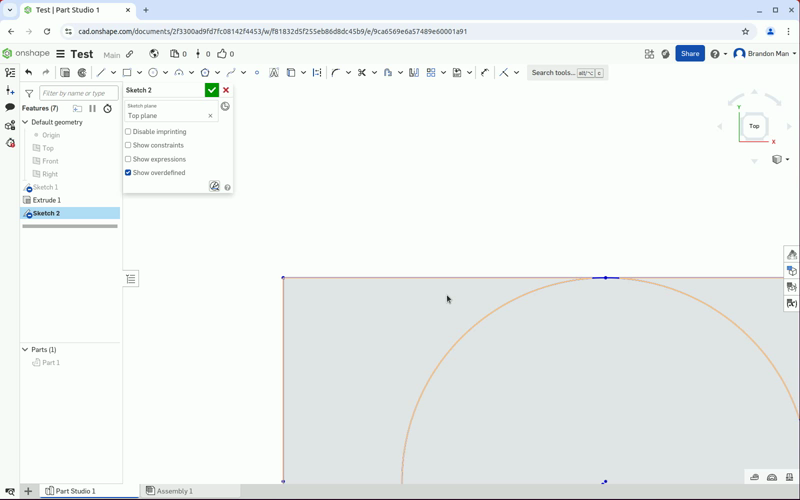
scroll(-6)
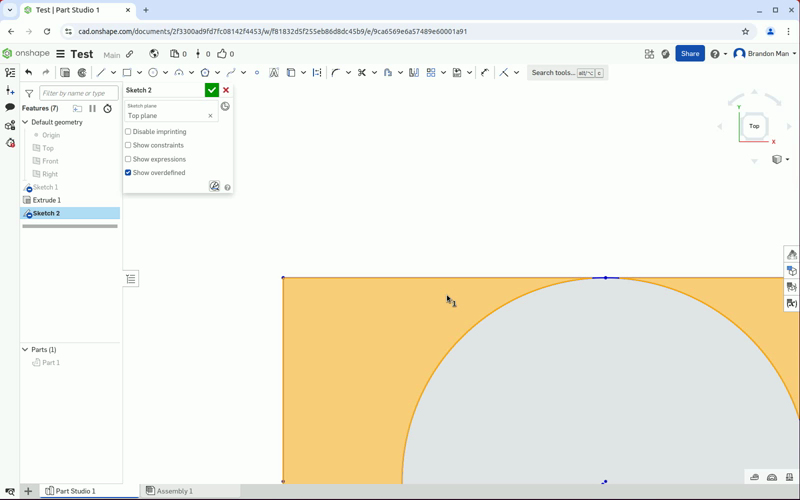
scroll(-6)
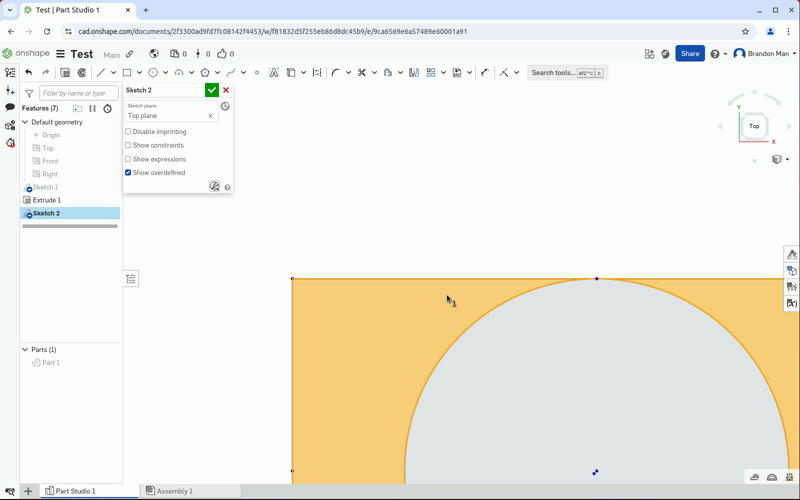
scroll(-6)
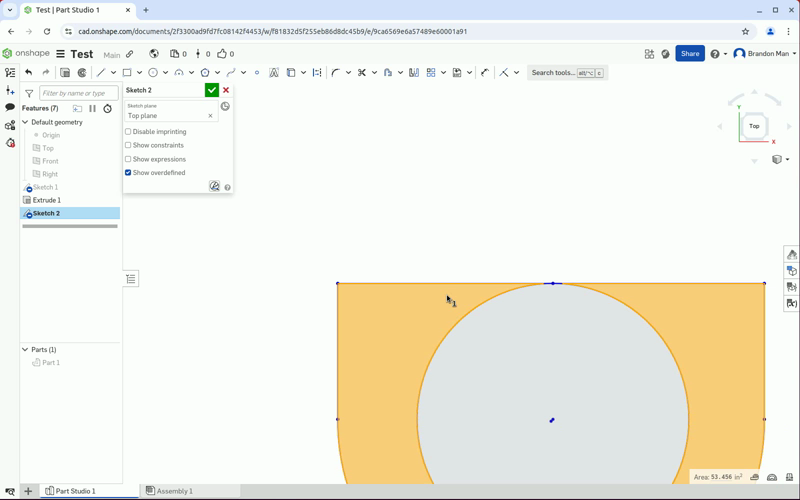
scroll(-6)
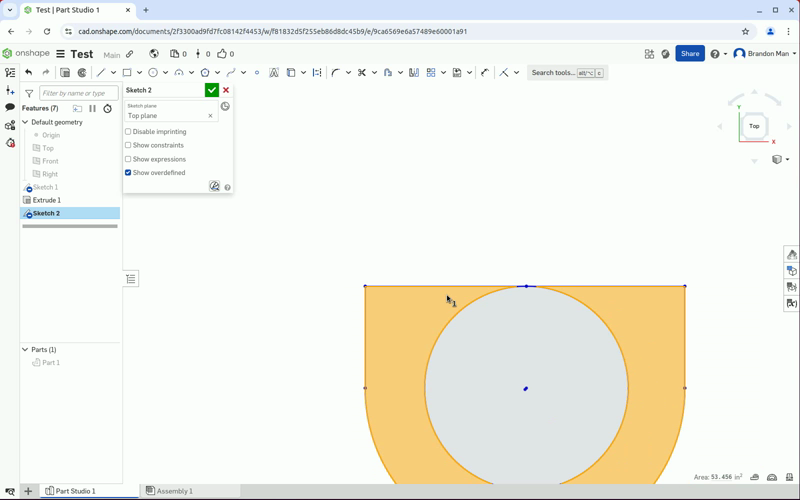
scroll(-6)
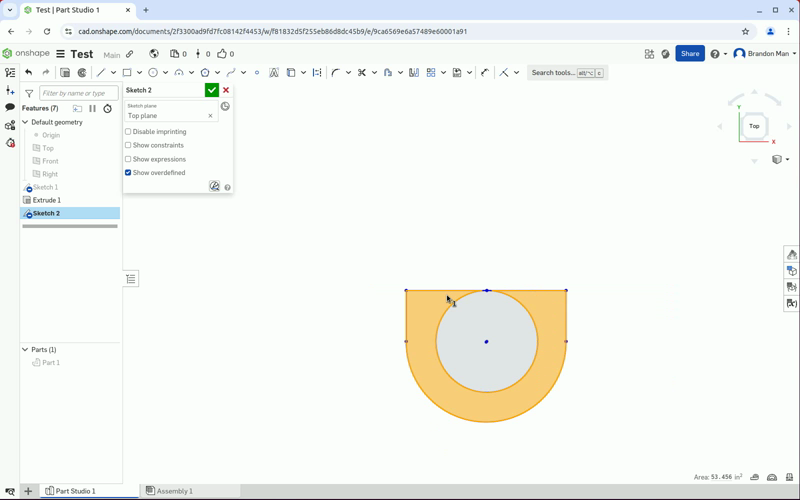
scroll(-6)
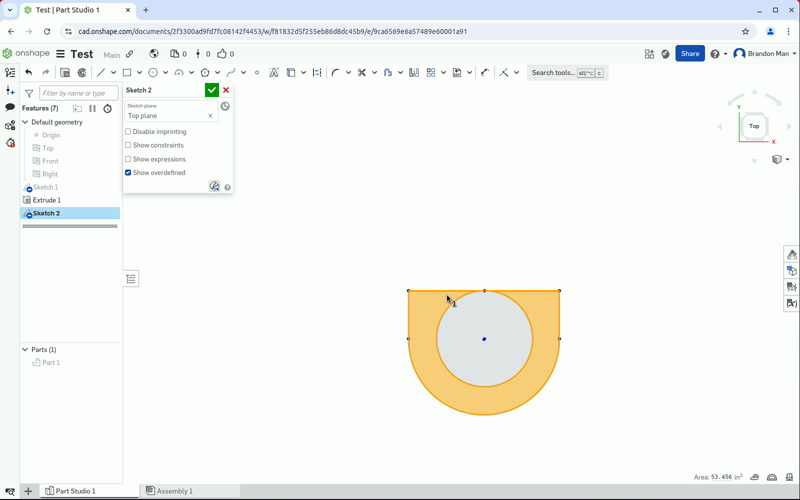
scroll(-6)
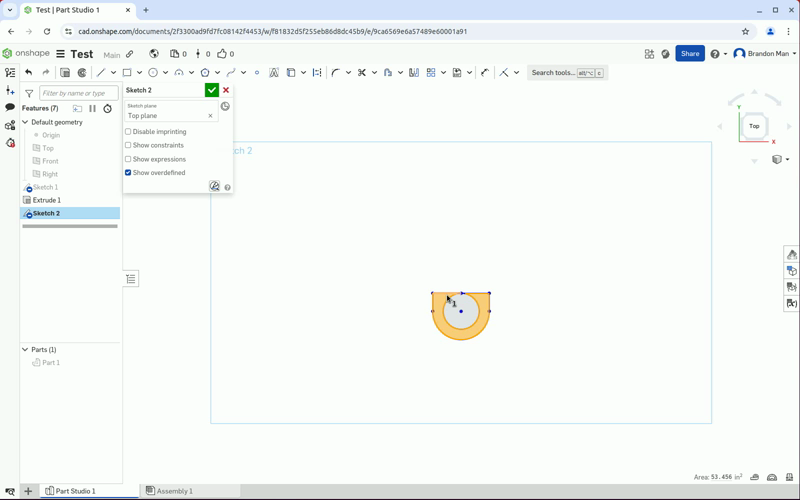
mouse_move(73, 352)
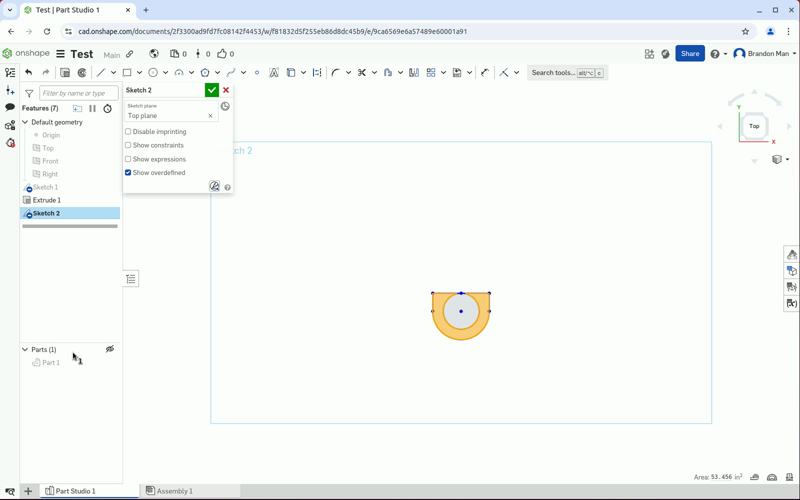
key(shift+y)
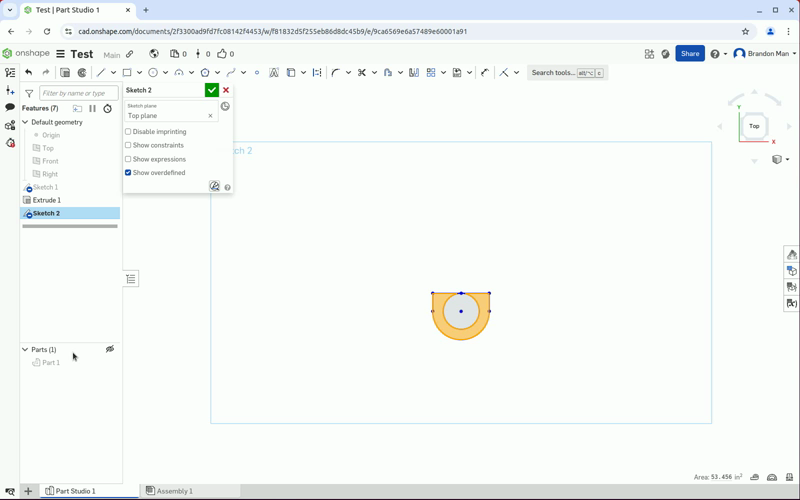
key(shift+e)
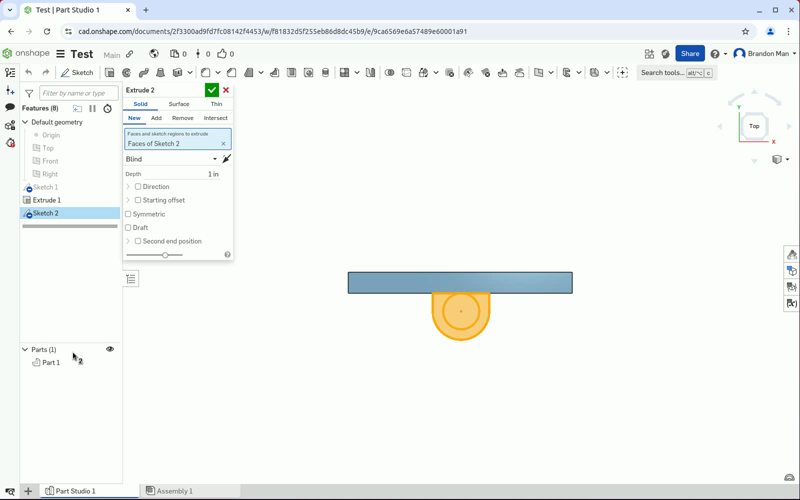
mouse_move(143, 106)
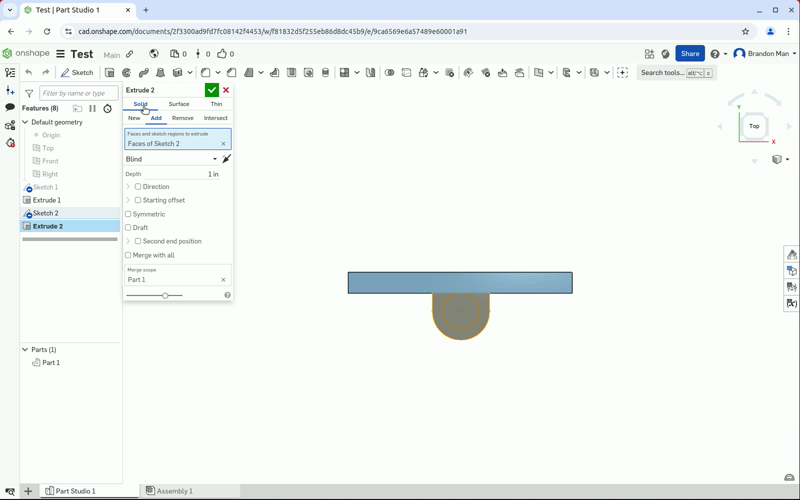
click(143, 106)
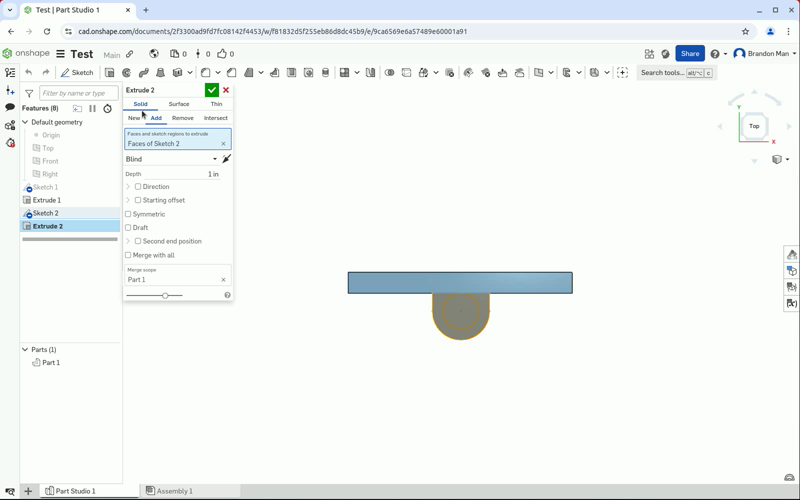
mouse_move(137, 120)
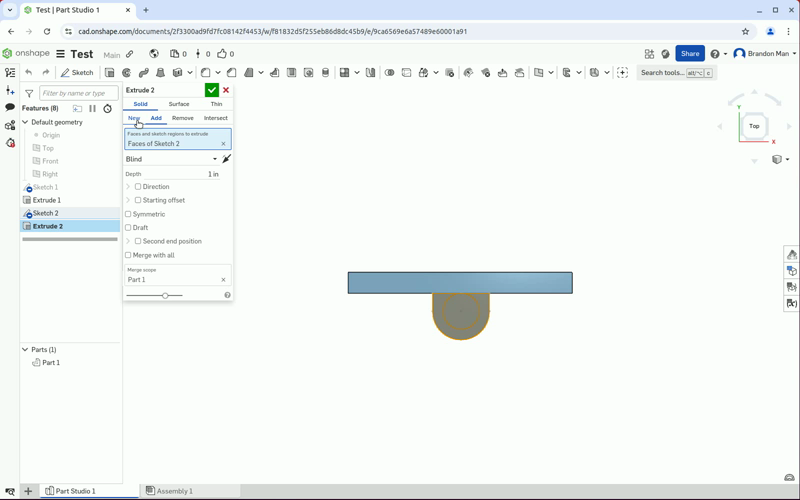
click(137, 120)
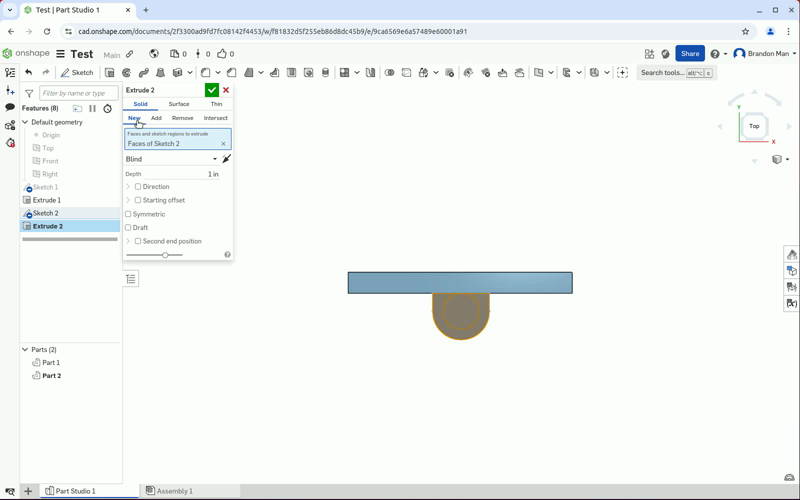
key(tab, 4)
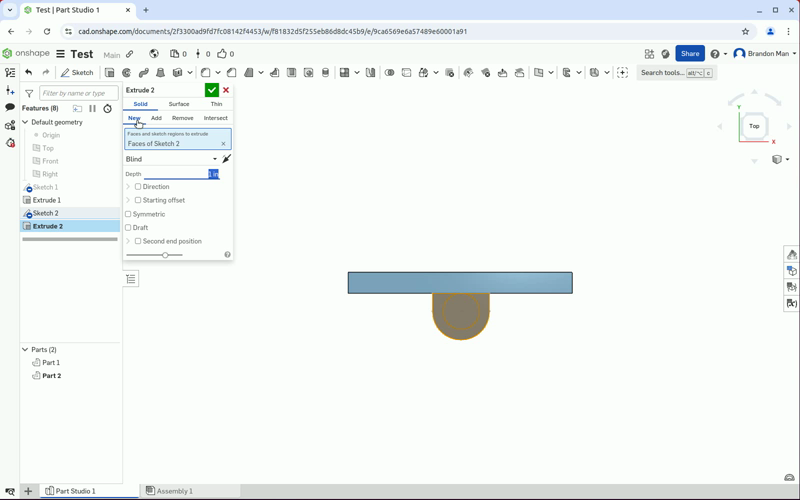
text(11.554)
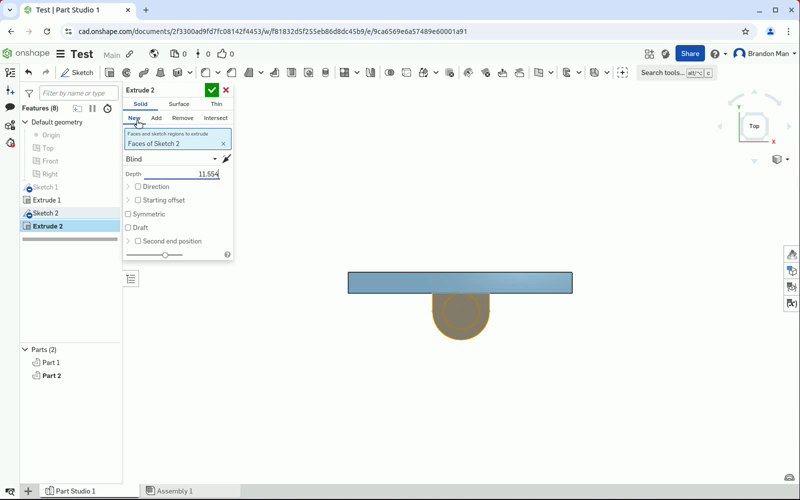
key(enter)
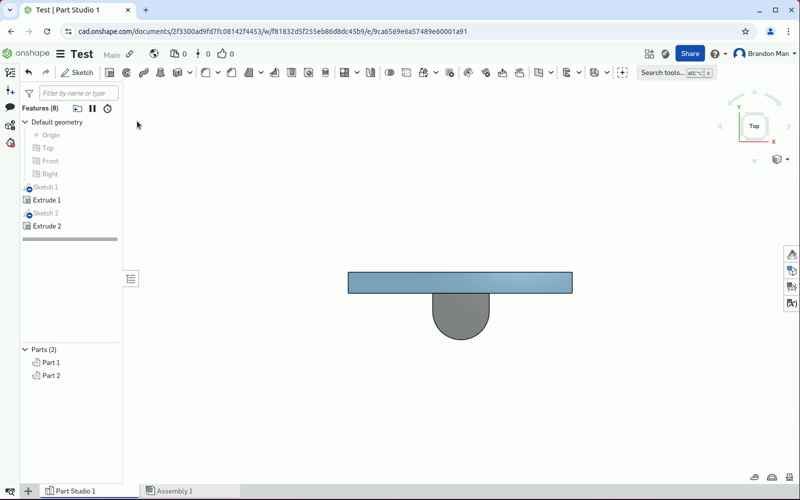
key(shift+h)
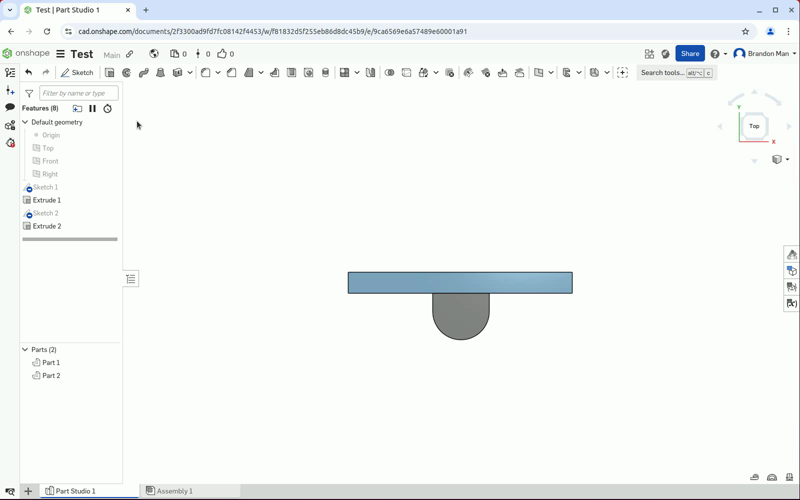
key(shift+h)
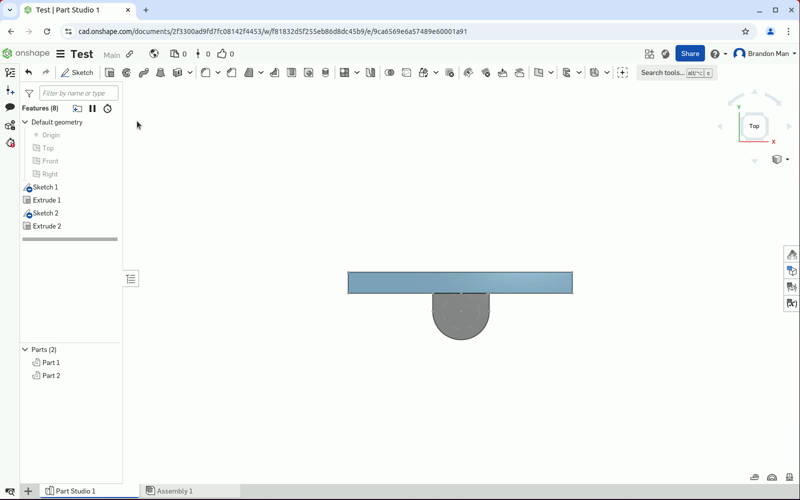
key(shift+7)
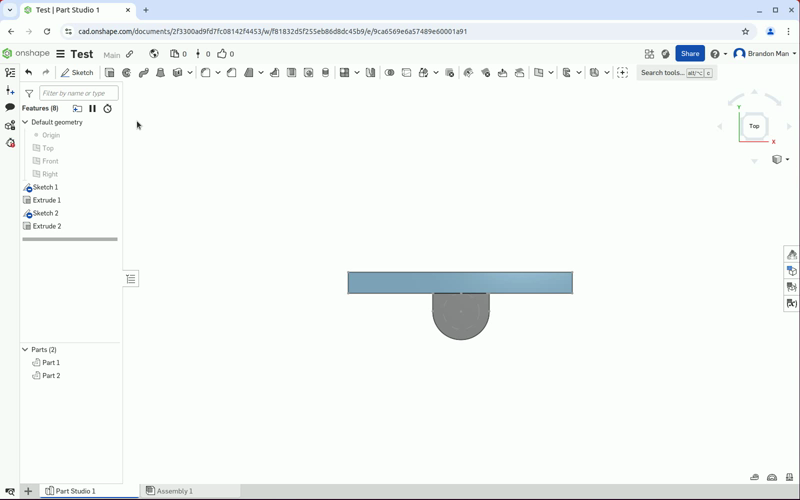
key(up, 3)
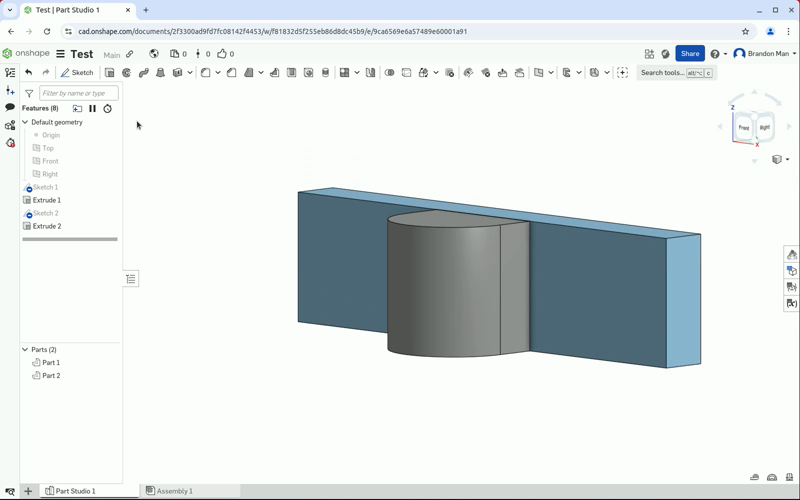
key(left, 3)
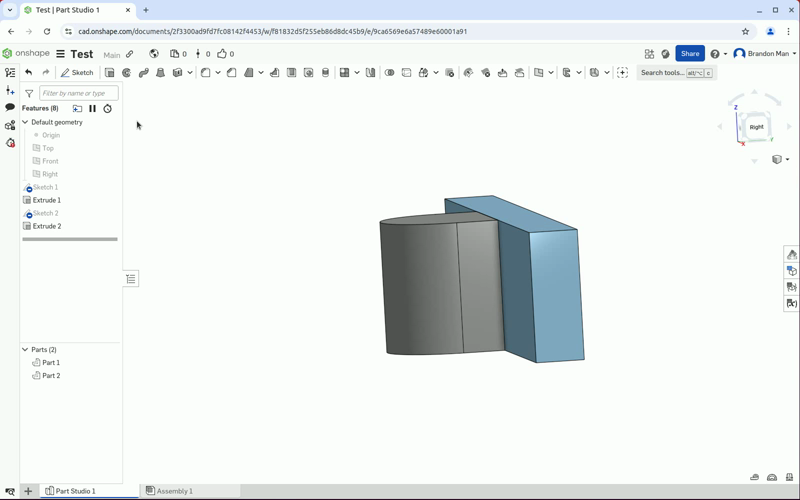
key(right, 3)
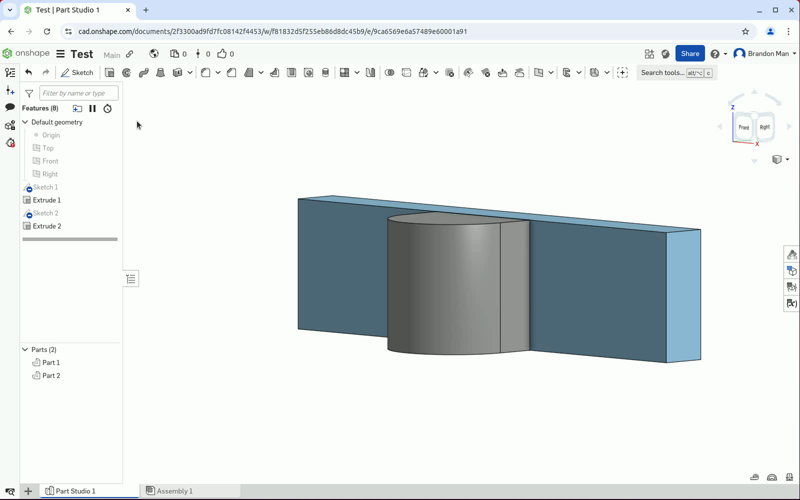
key(down, 3)
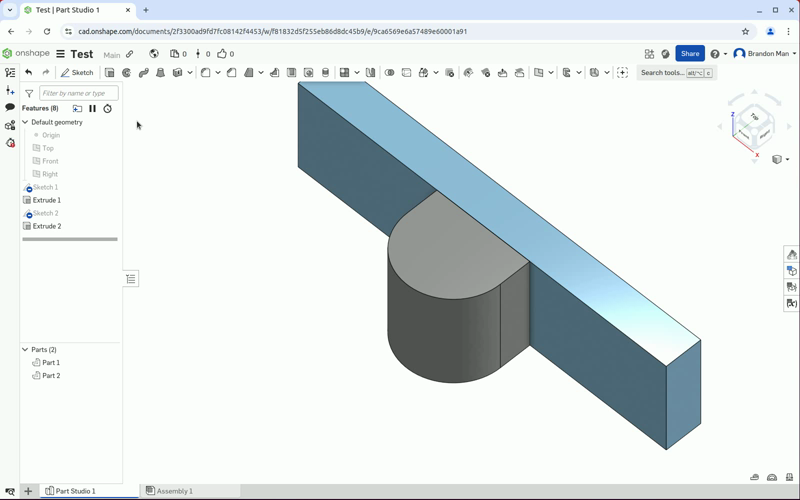
mouse_move(73, 189)
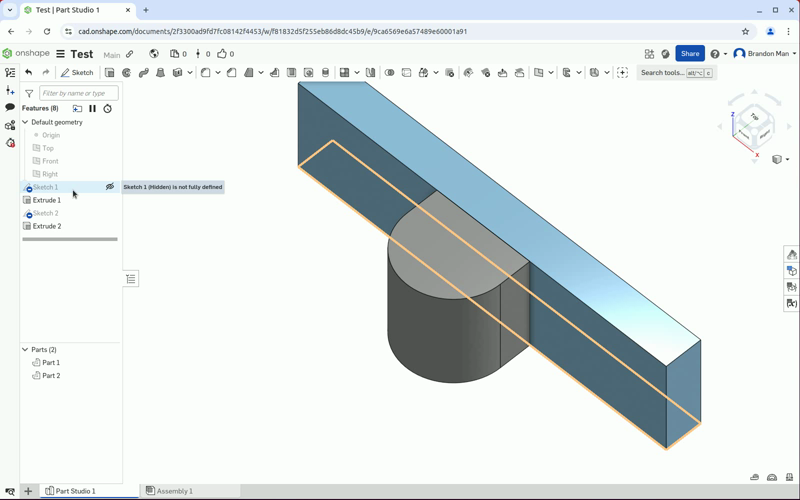
click(73, 189)